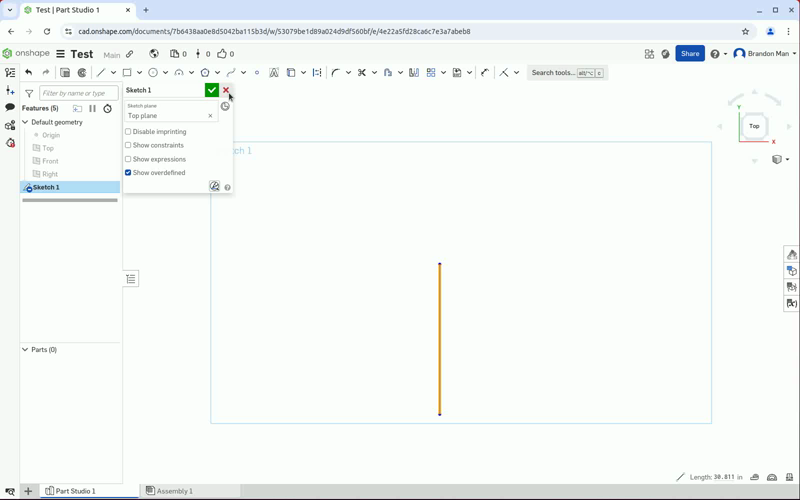
key(shift+h)
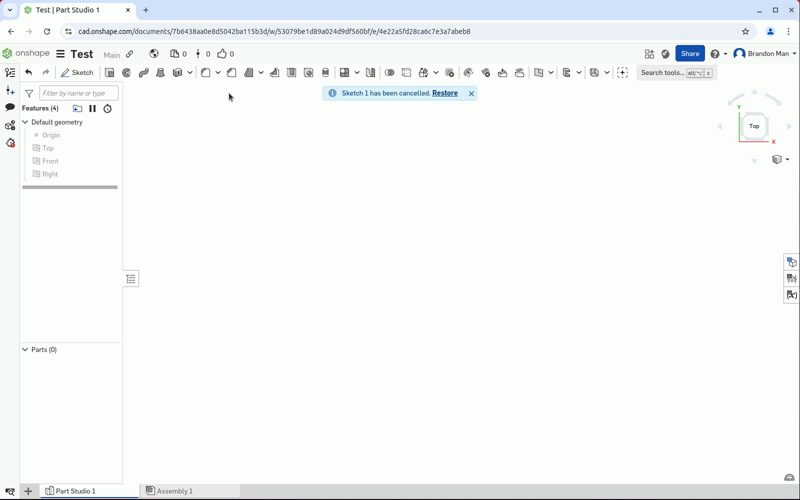
mouse_move(73, 352)
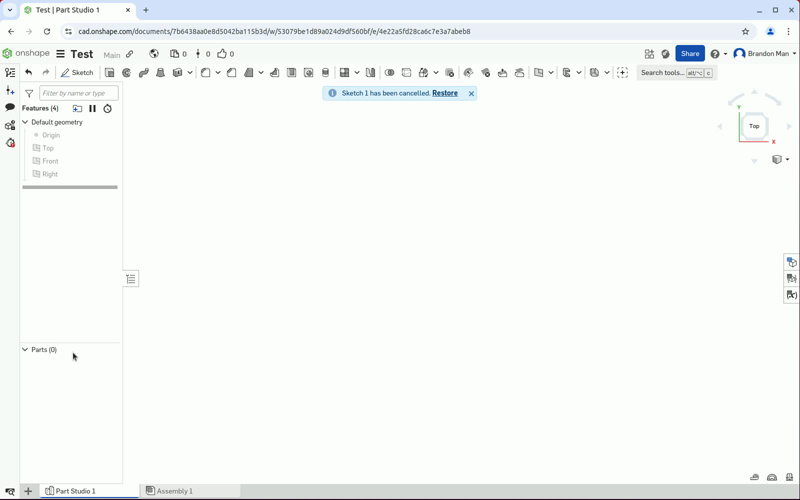
key(y)
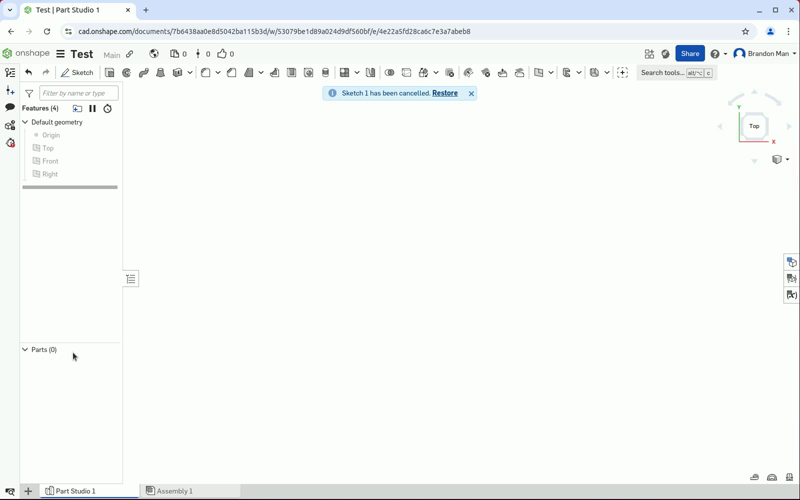
key(shift+p)
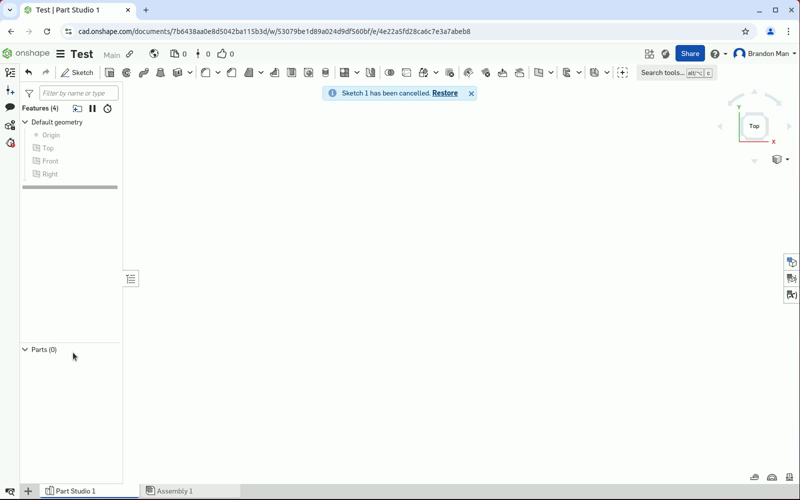
key(space)
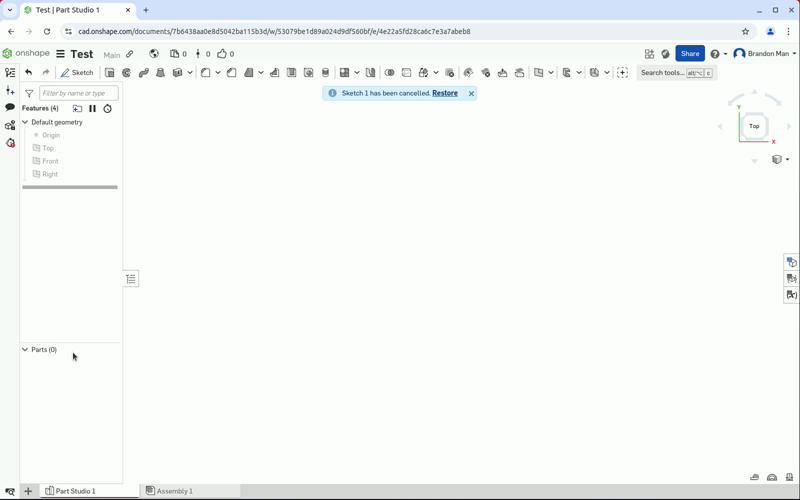
key_down(shift)
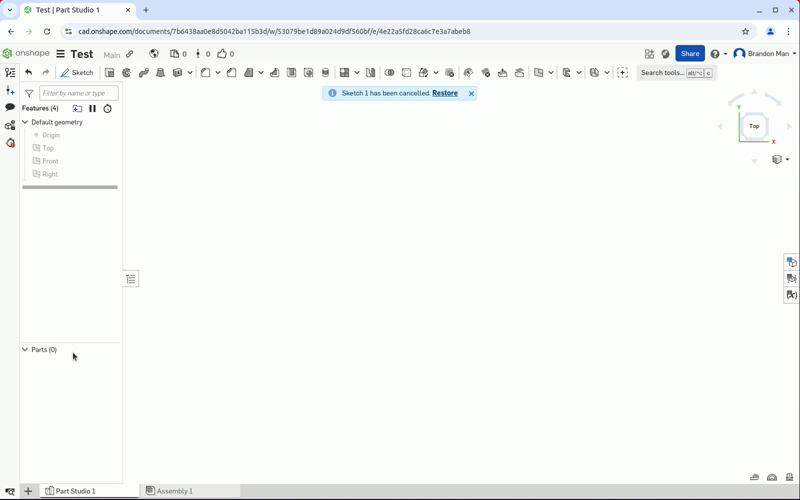
key(up)
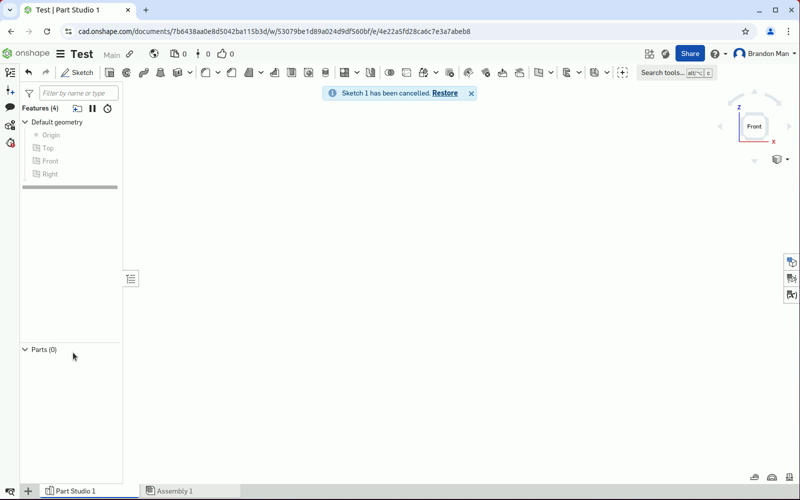
key_up(shift)
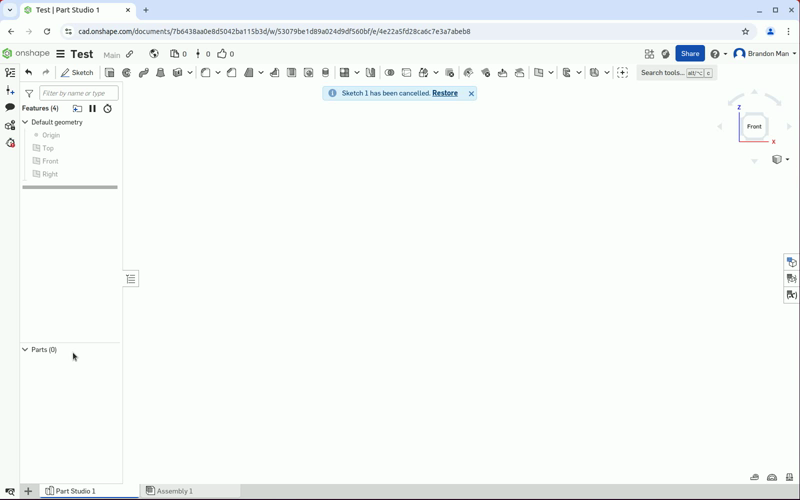
mouse_move(73, 352)
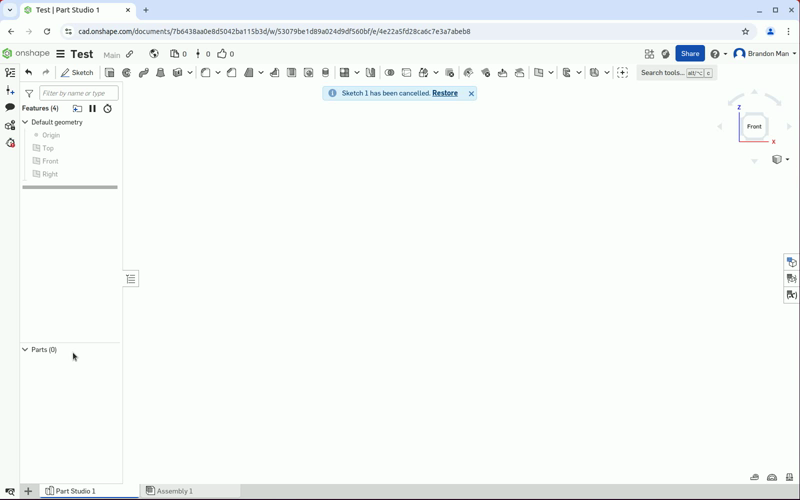
key(shift+y)
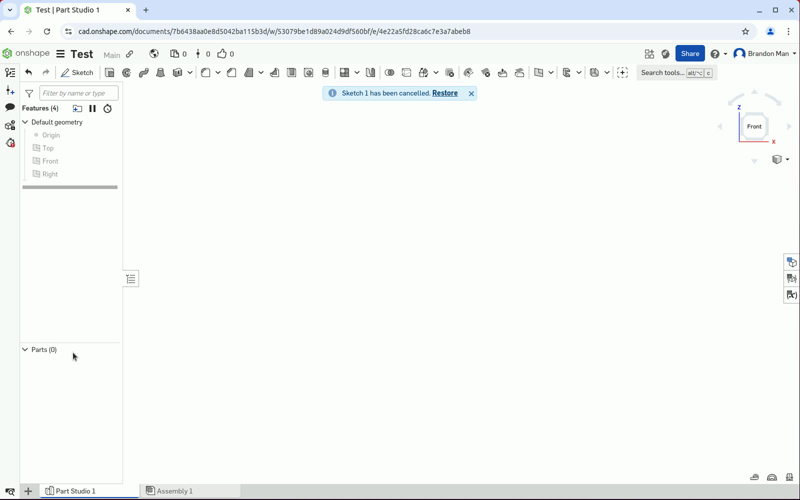
key(shift+s)
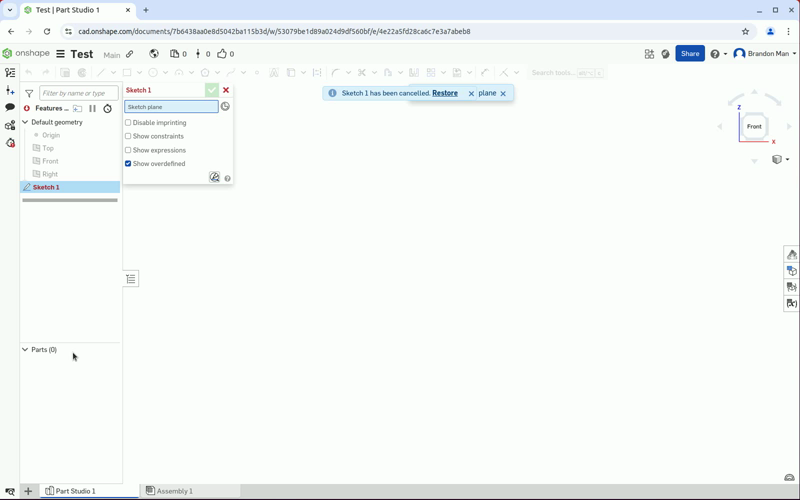
mouse_move(73, 163)
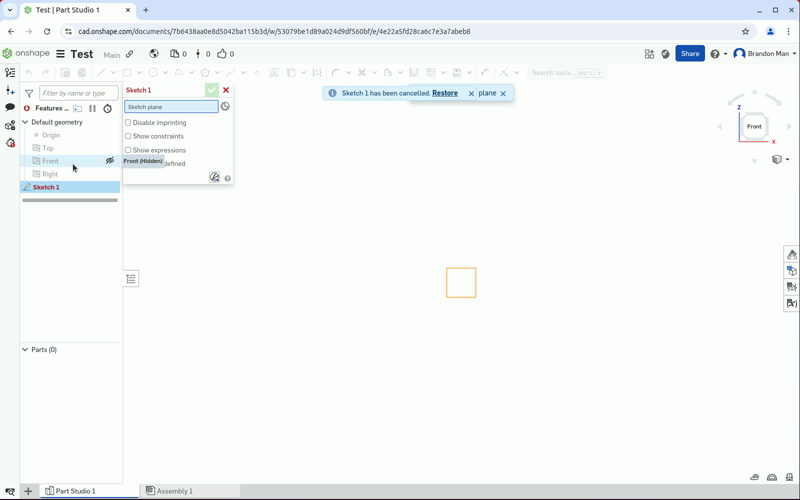
click(73, 163)
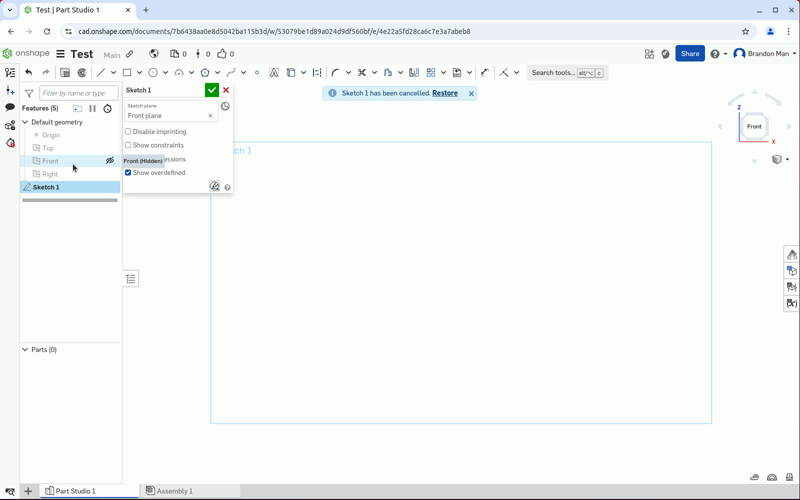
mouse_move(73, 352)
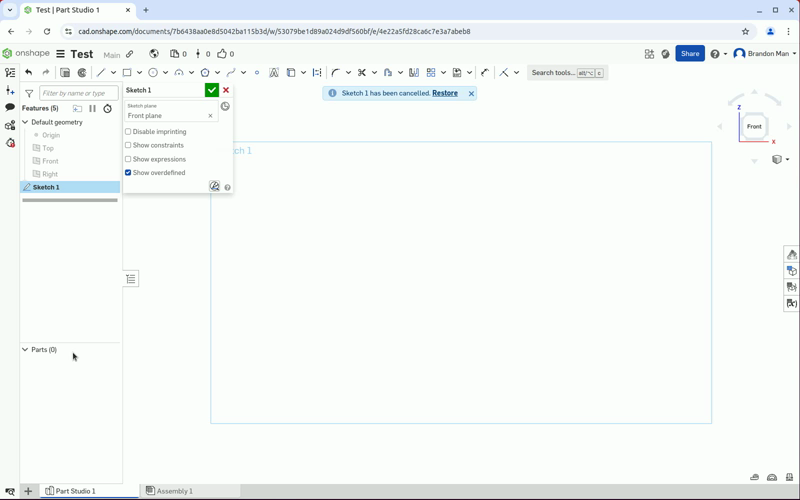
key(y)
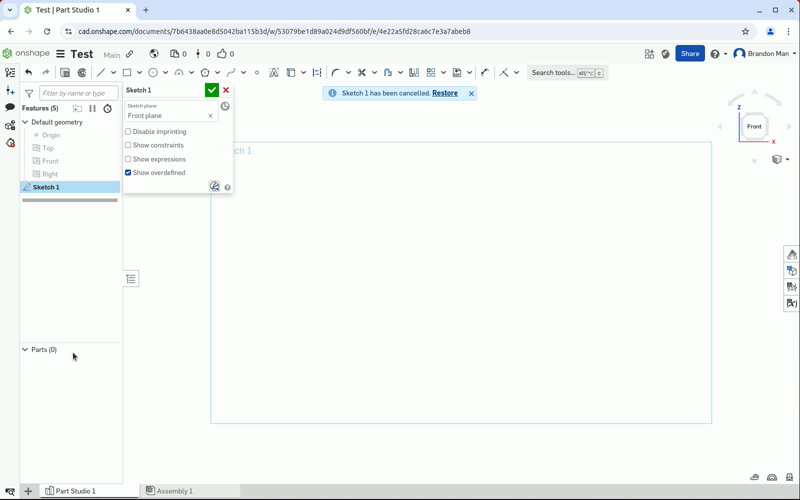
key(c)
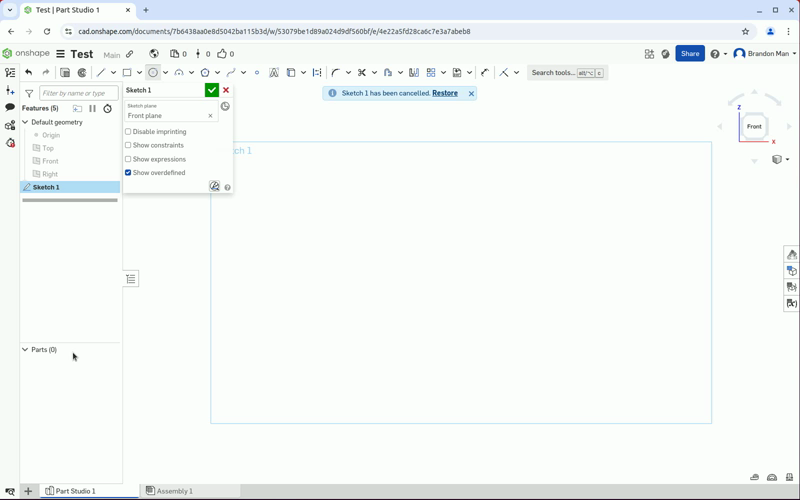
key_down(shift)
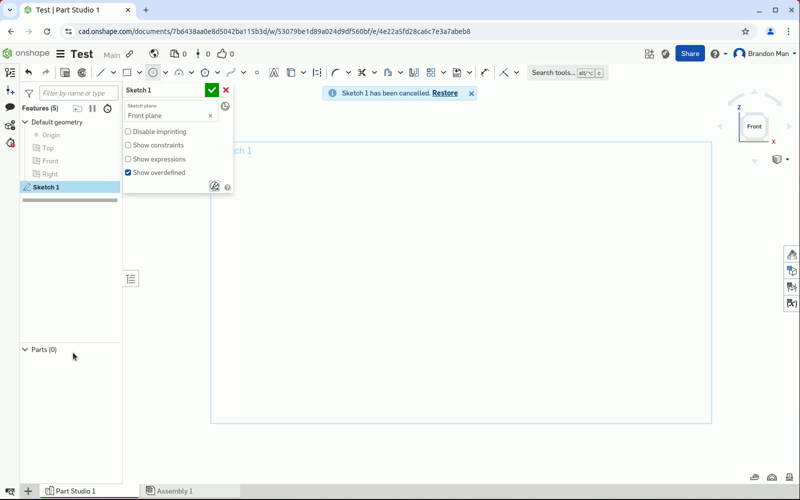
mouse_move(461, 282)
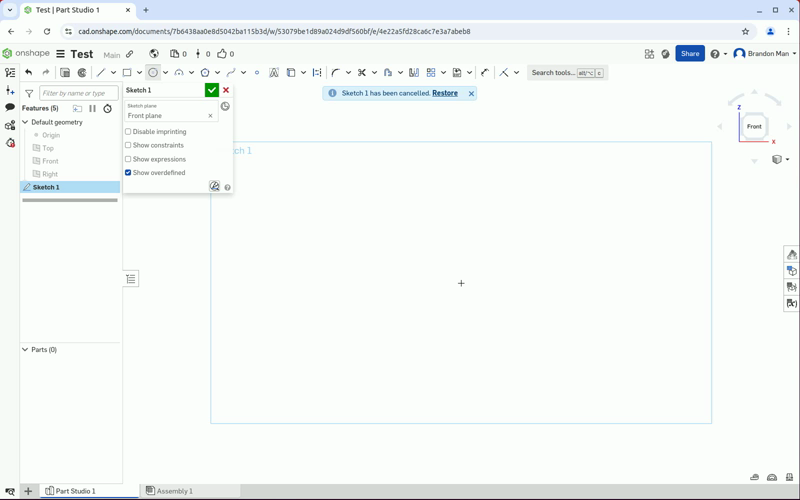
click(461, 282)
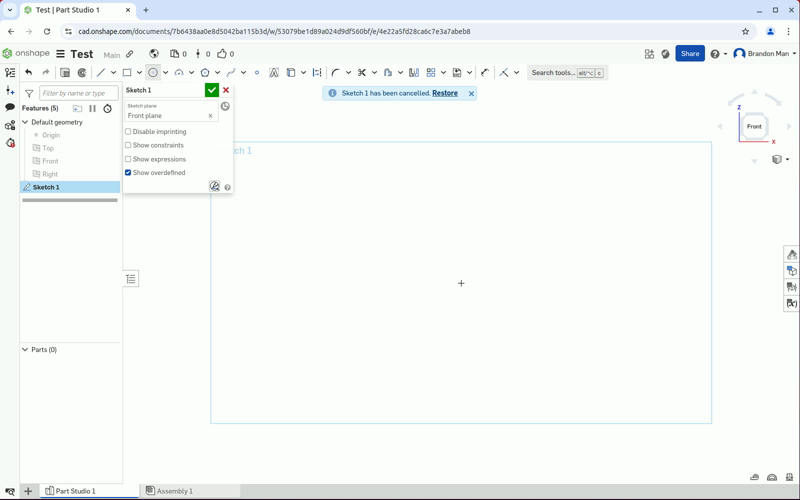
key_up(shift)
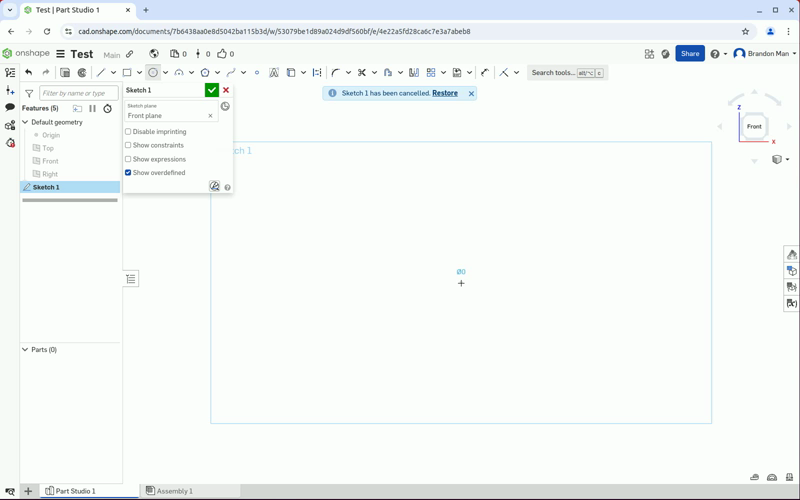
mouse_move(468, 282)
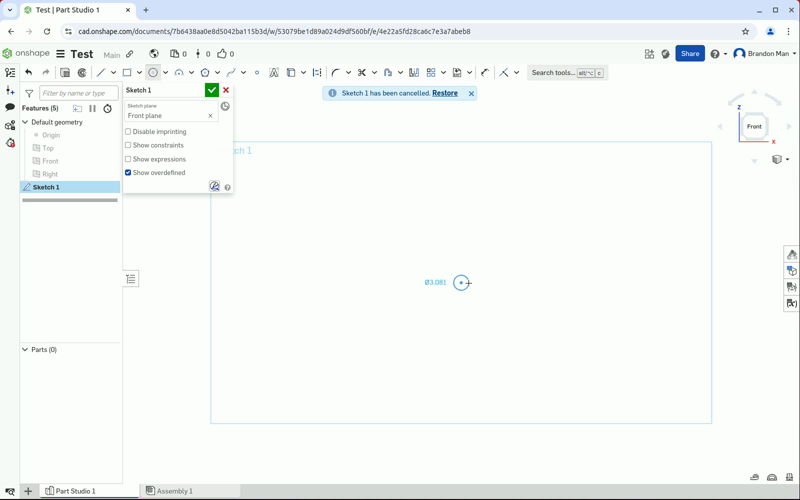
click(468, 282)
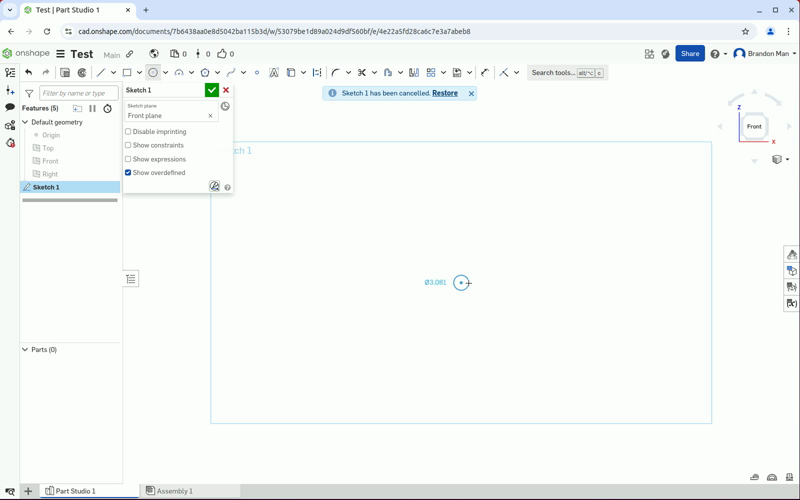
key(esc)
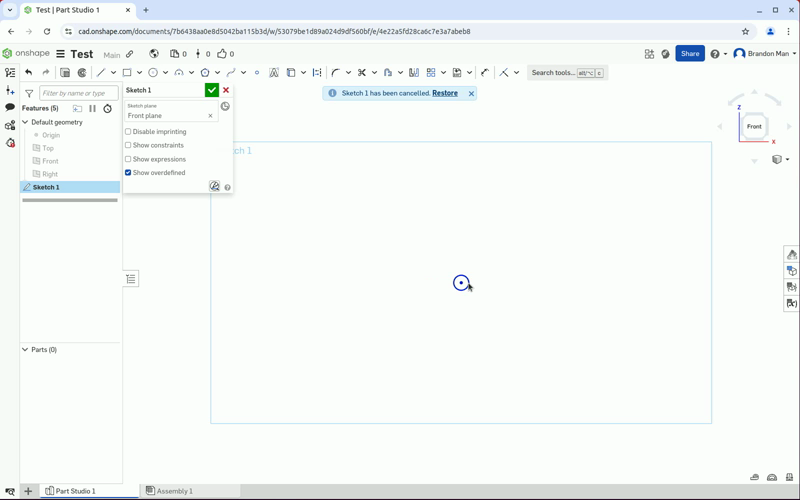
mouse_move(459, 276)
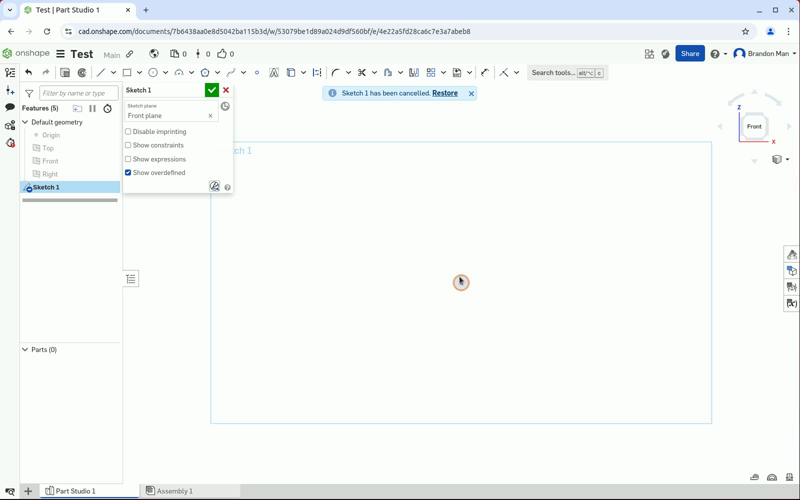
scroll(6)
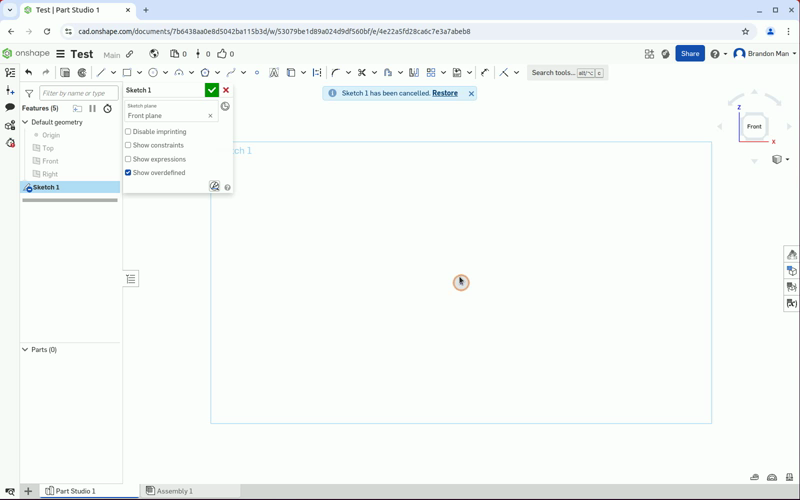
scroll(6)
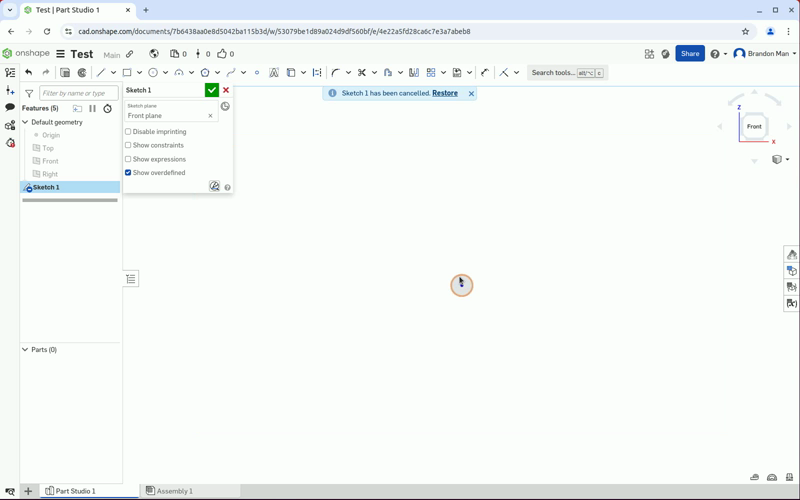
scroll(6)
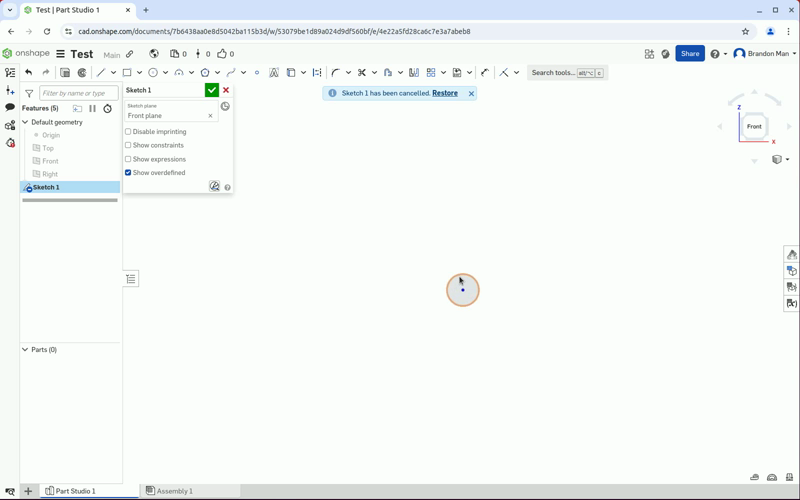
scroll(6)
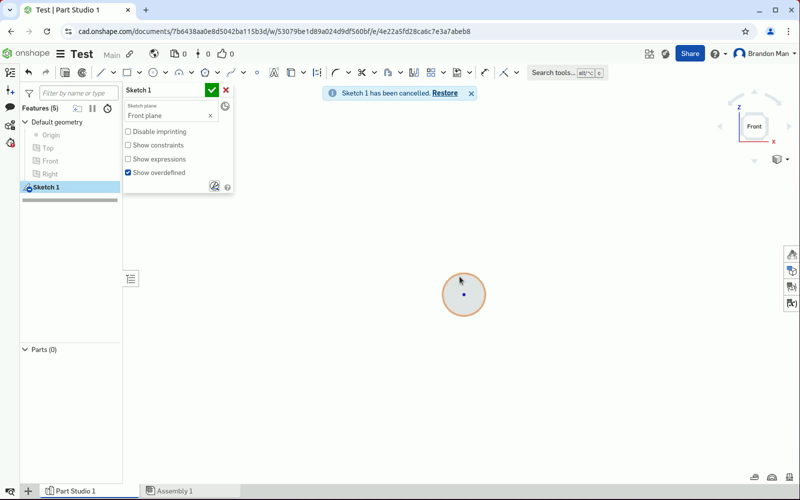
scroll(6)
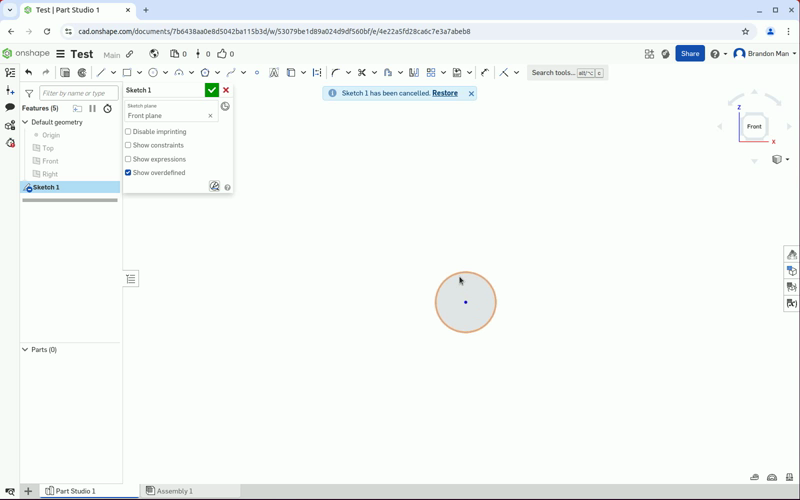
scroll(6)
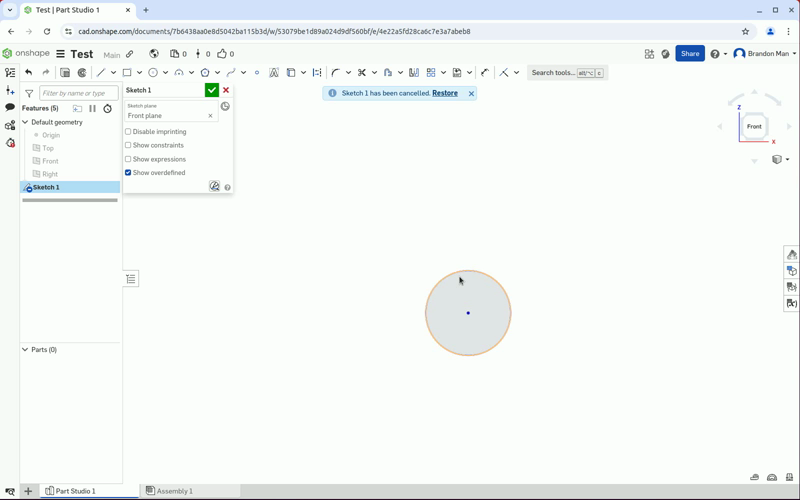
scroll(6)
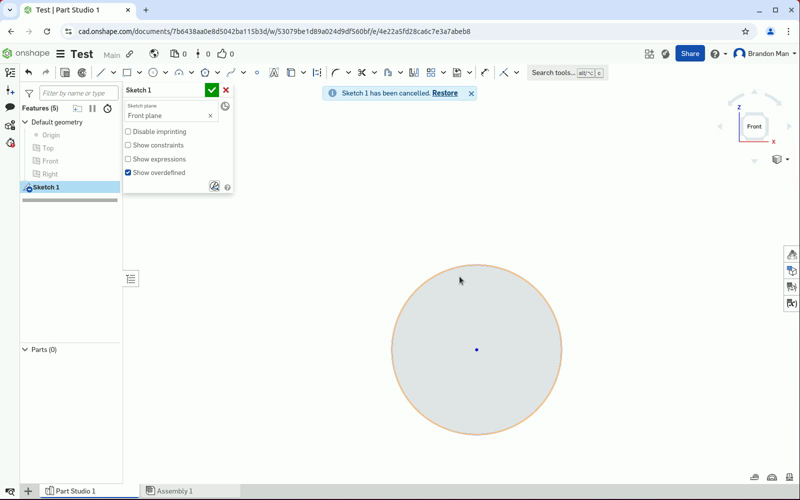
click(459, 276)
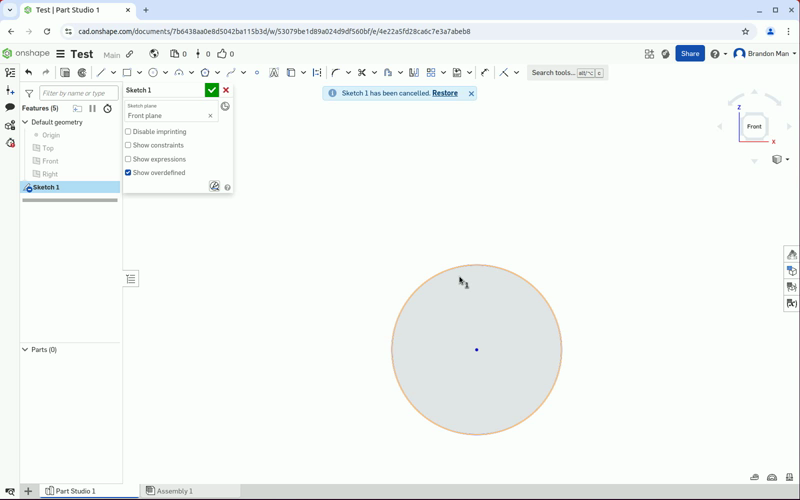
scroll(-6)
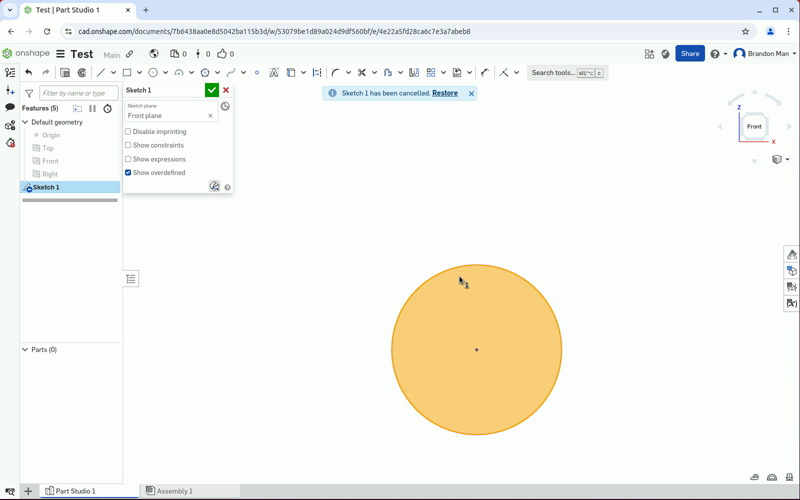
scroll(-6)
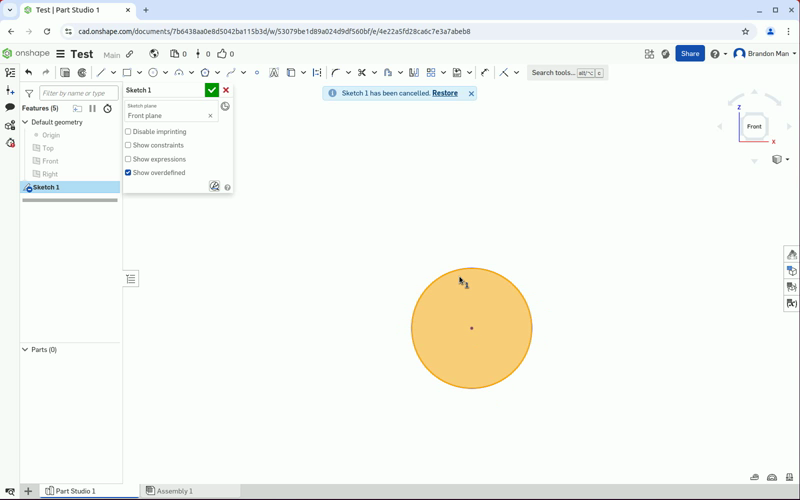
scroll(-6)
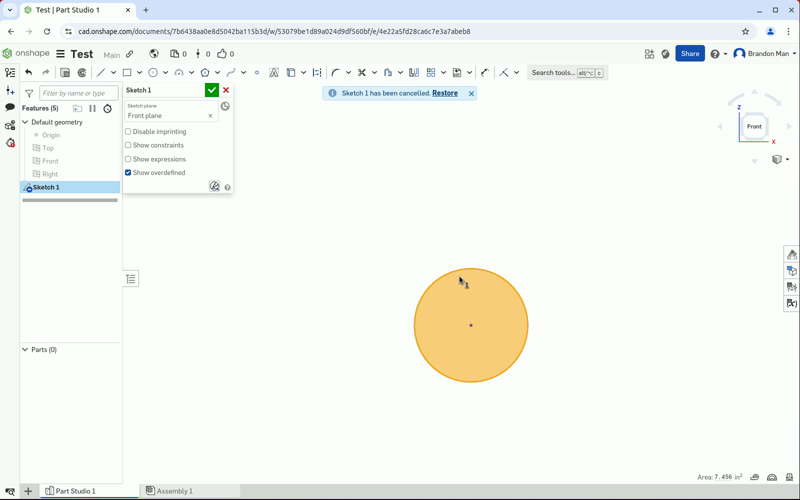
scroll(-6)
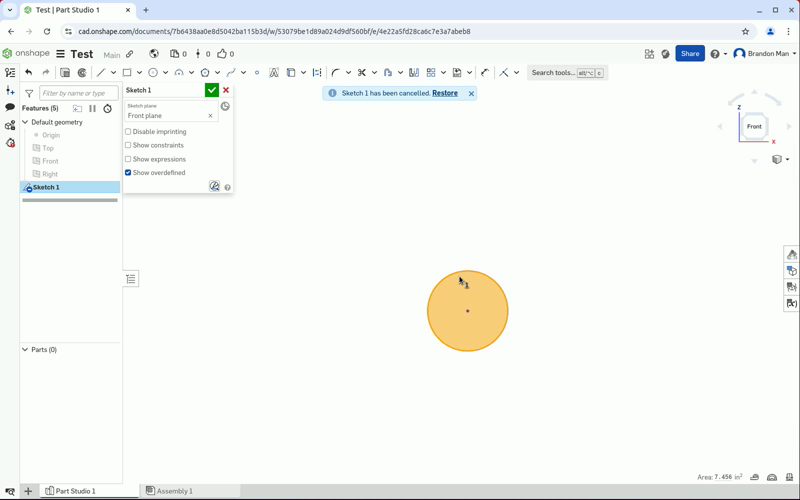
scroll(-6)
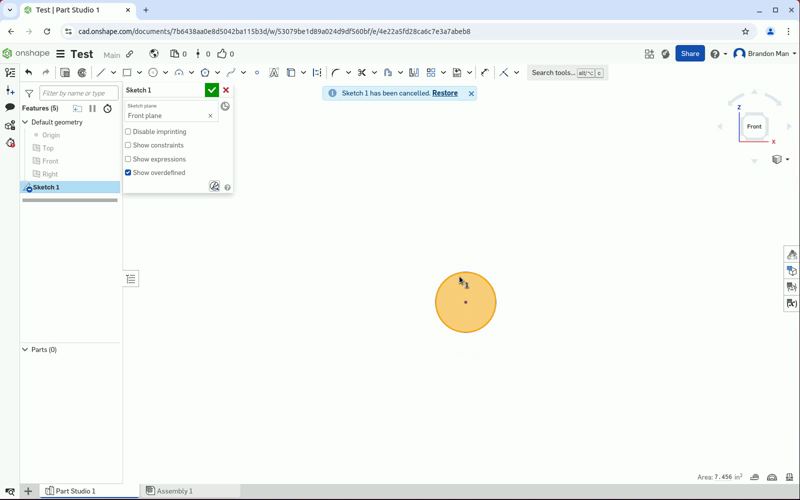
scroll(-6)
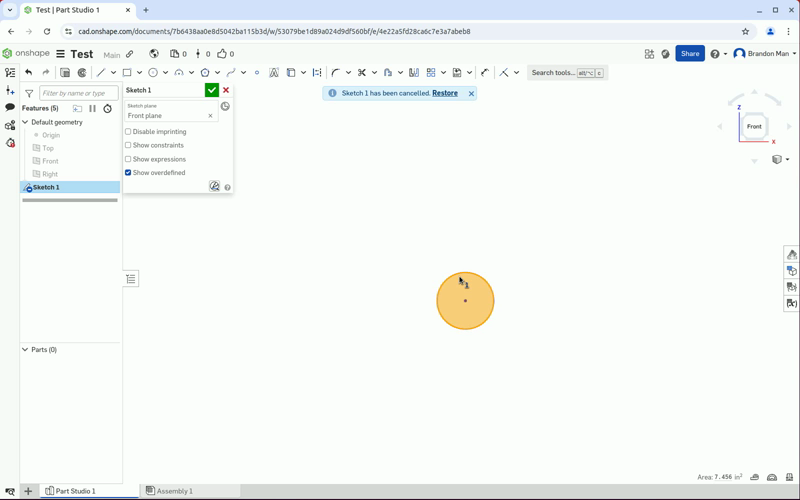
scroll(-6)
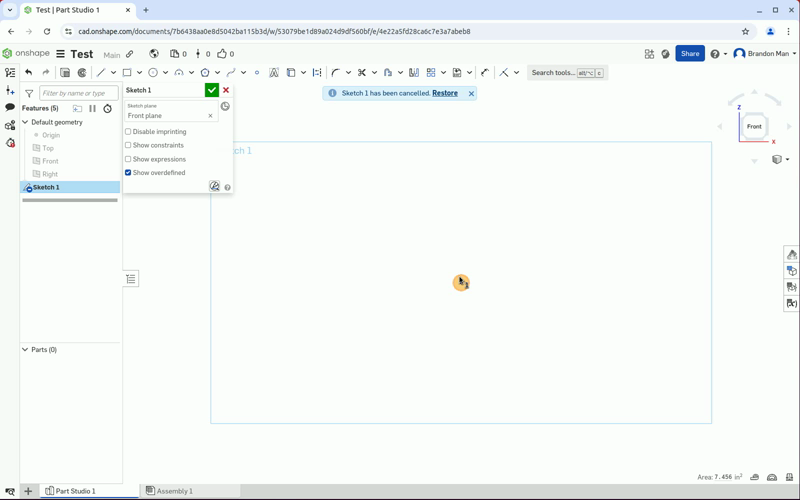
mouse_move(73, 352)
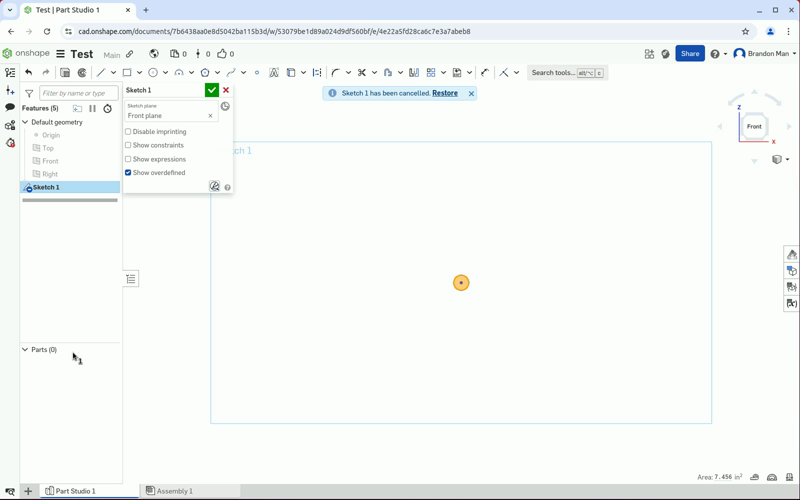
key(shift+y)
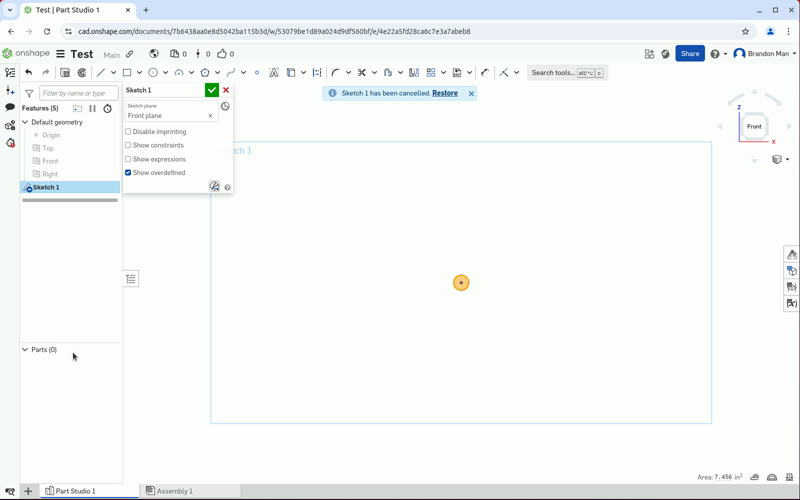
key(shift+e)
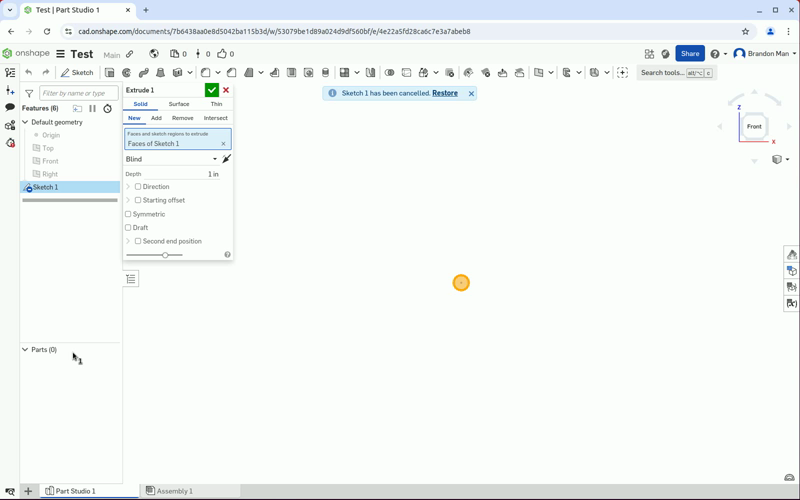
mouse_move(143, 106)
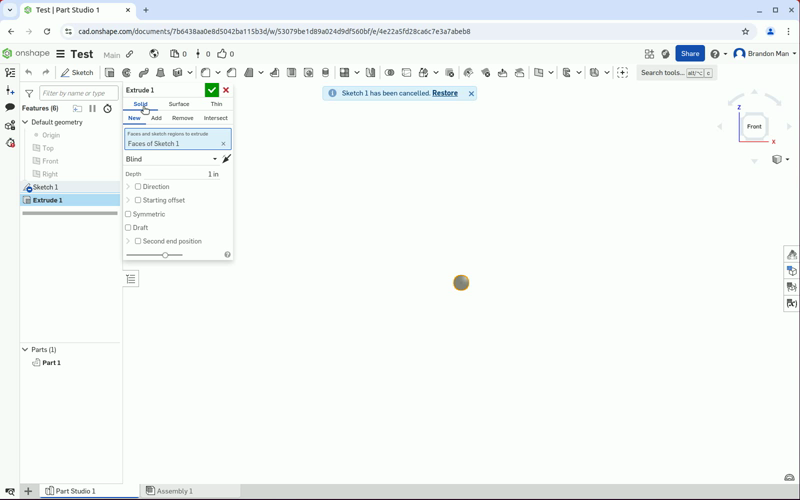
click(143, 106)
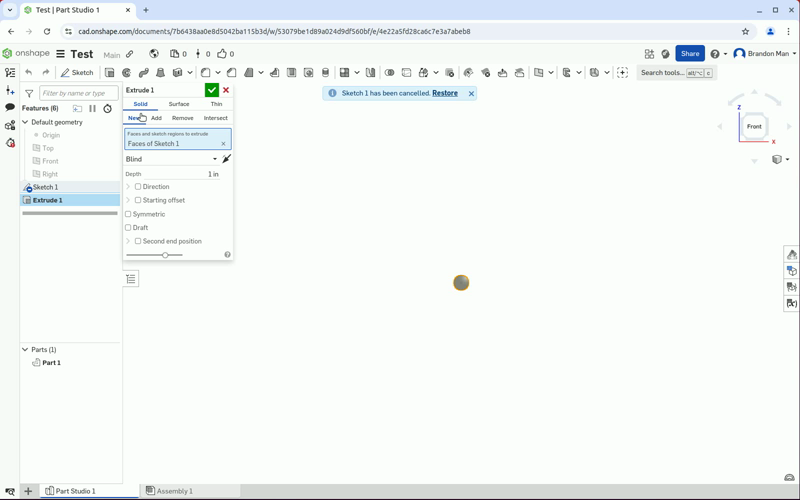
mouse_move(137, 120)
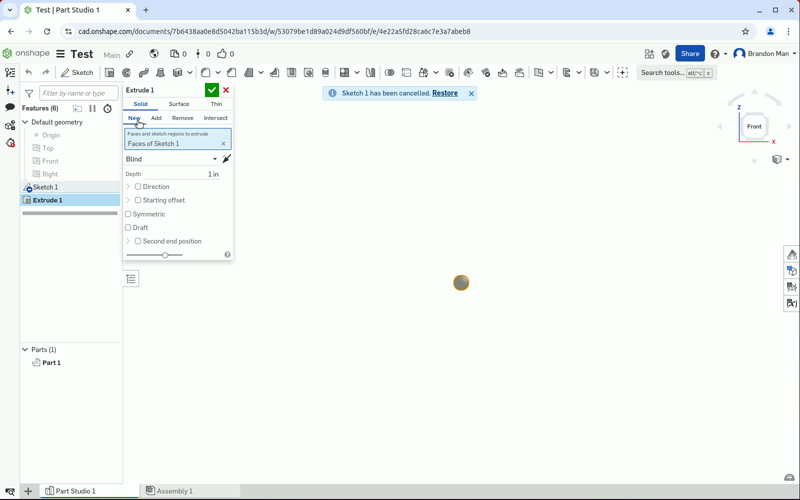
click(137, 120)
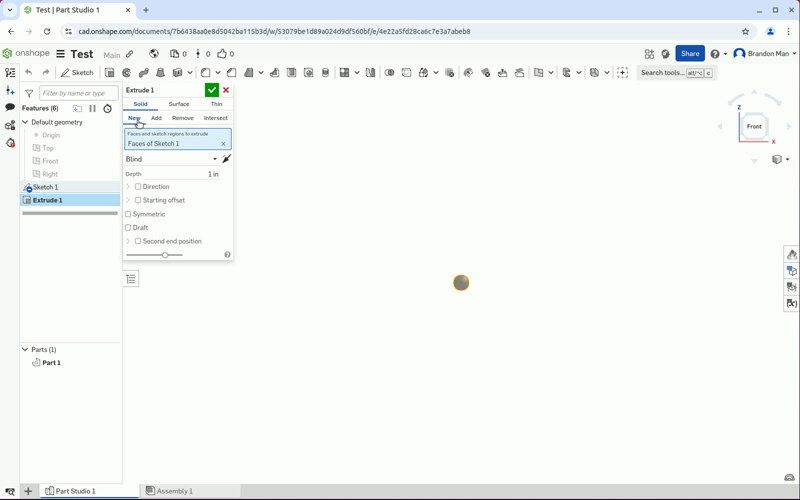
key(tab, 4)
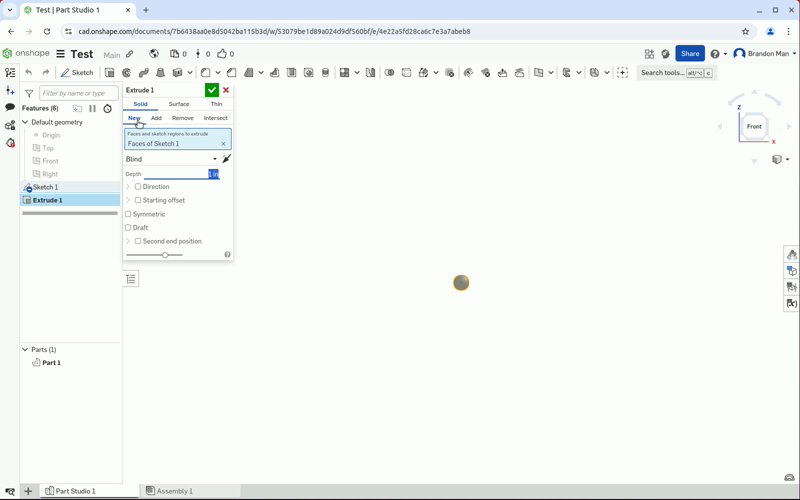
text(23.108)
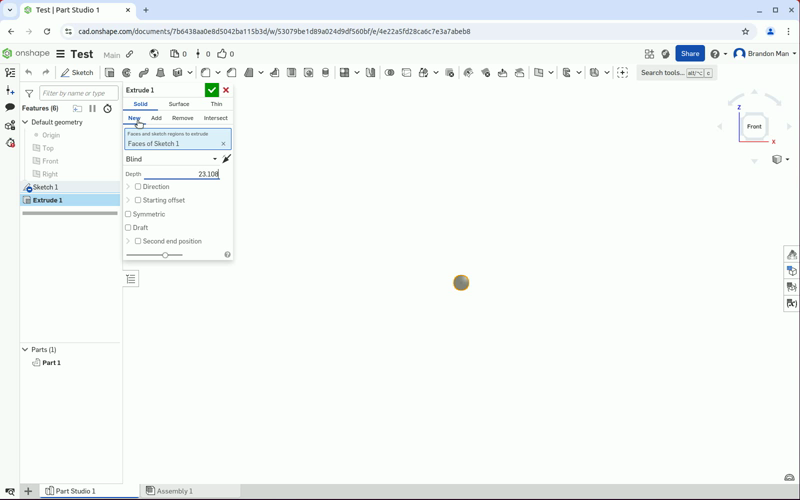
key(enter)
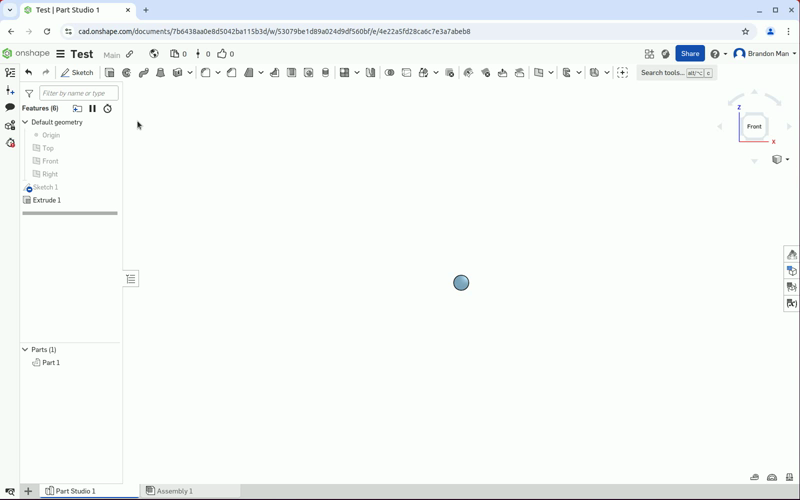
key(shift+h)
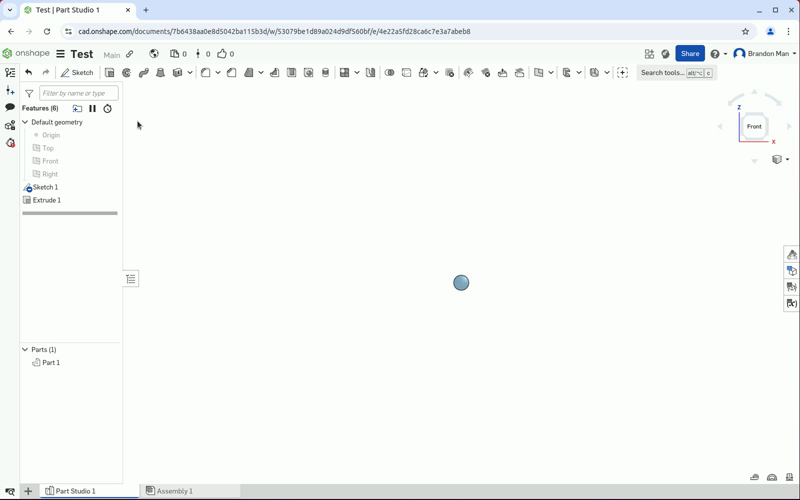
key(shift+h)
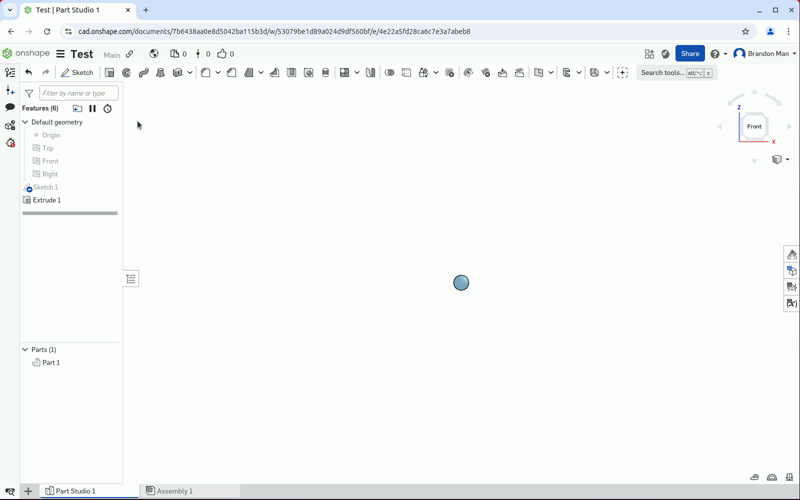
mouse_move(73, 189)
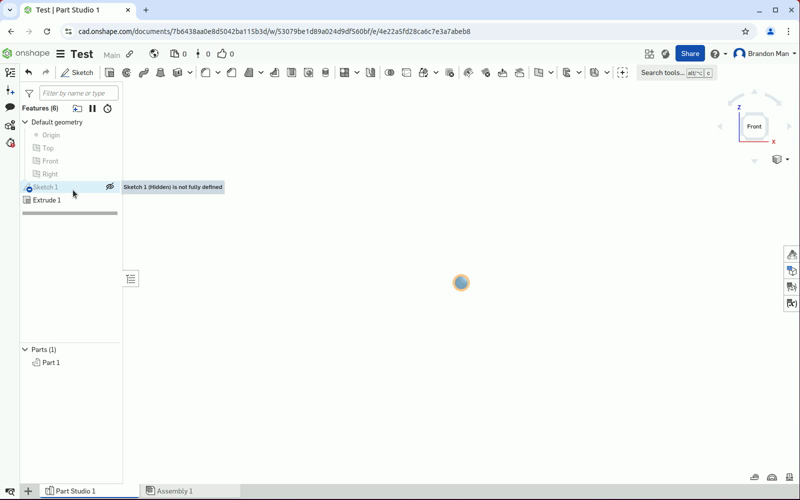
click(73, 189)
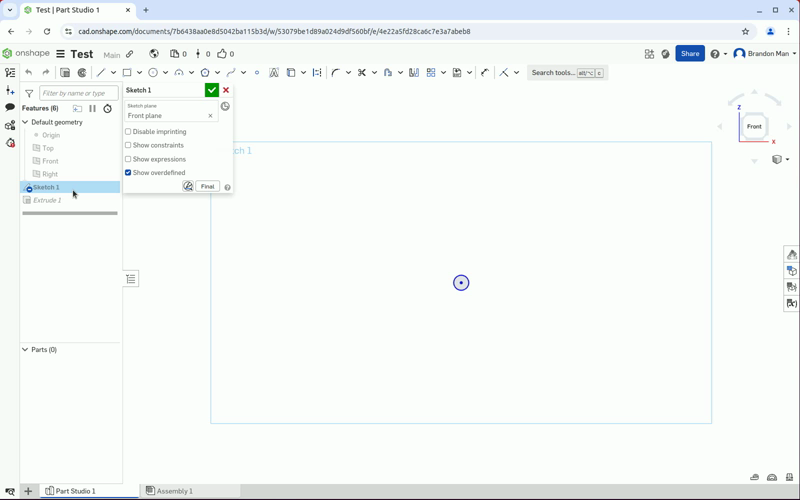
mouse_move(229, 92)
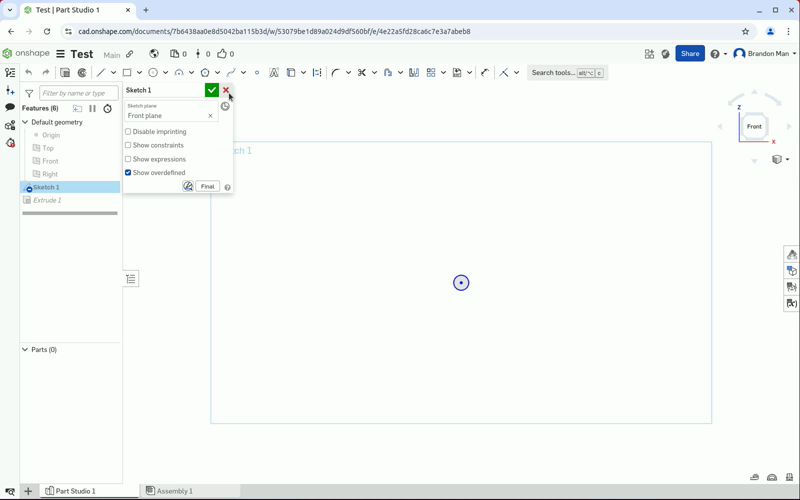
click(229, 92)
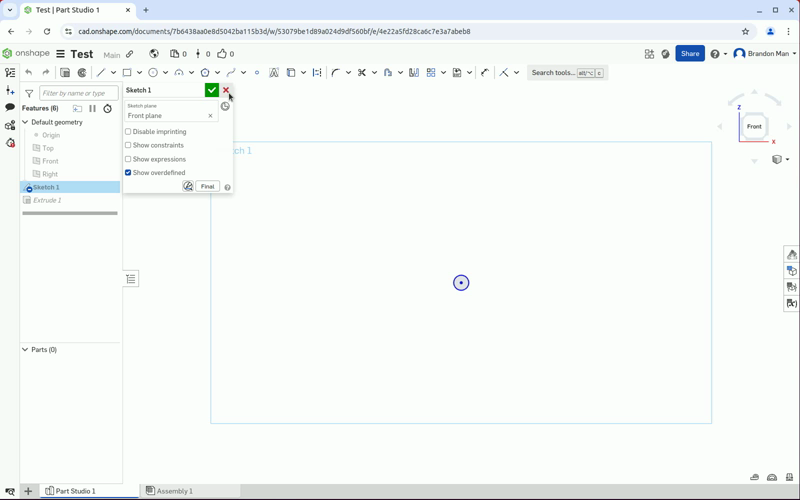
key(shift+s)
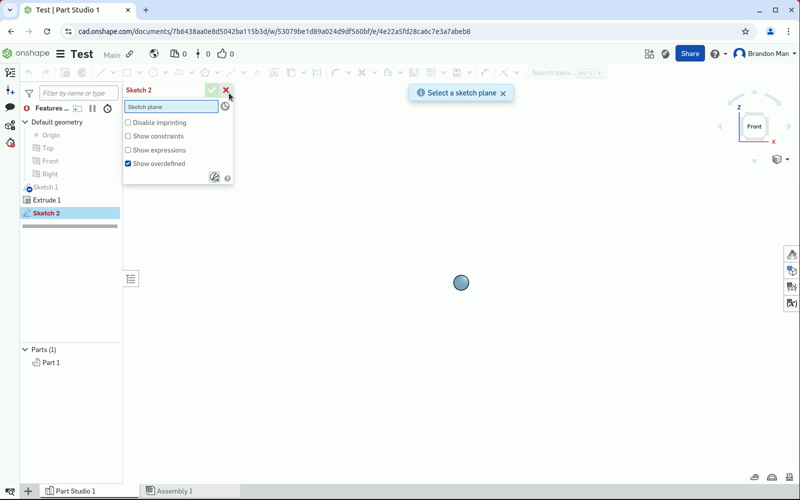
mouse_move(73, 163)
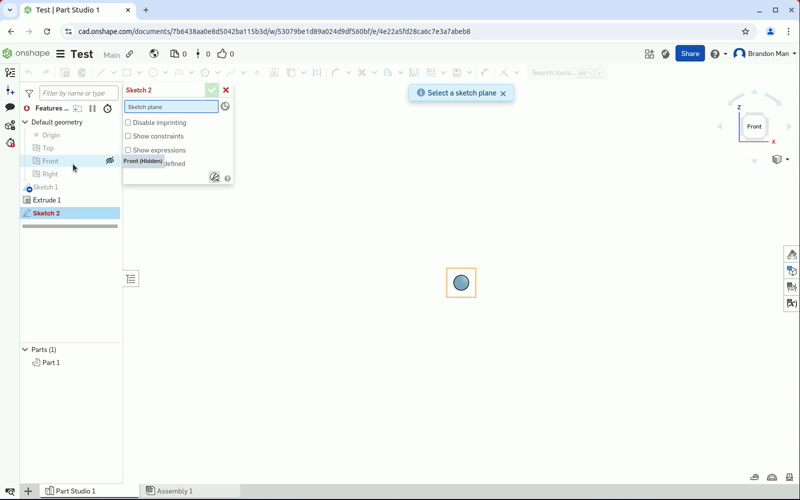
click(73, 163)
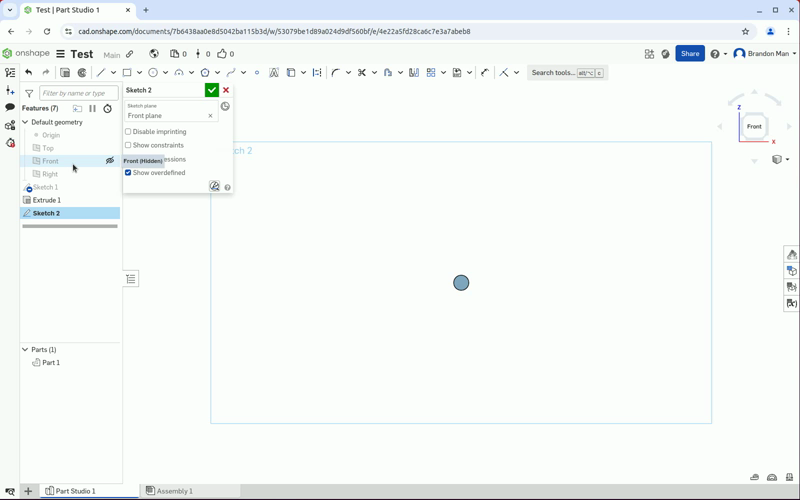
mouse_move(73, 352)
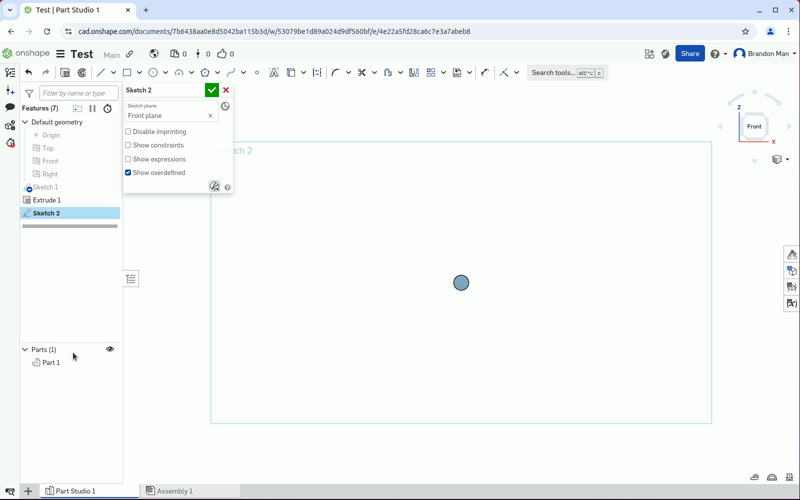
key(y)
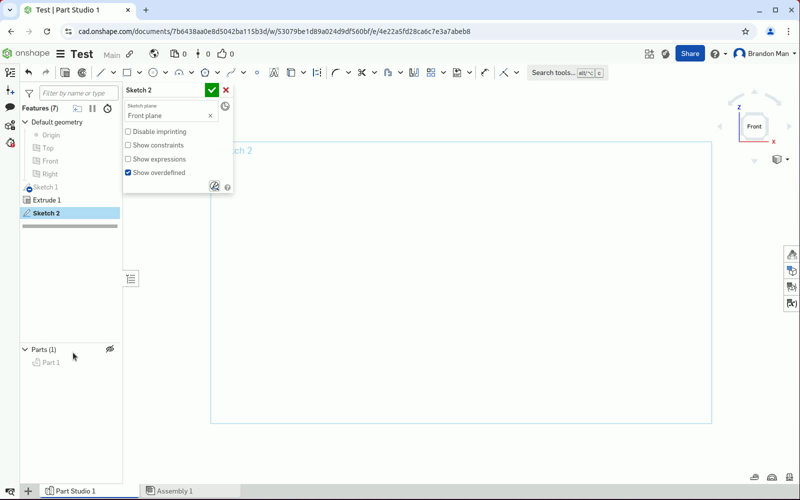
key(c)
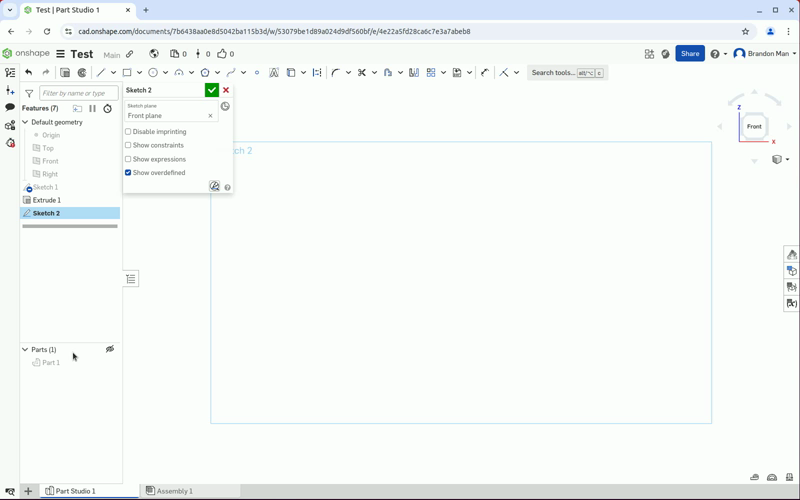
key_down(shift)
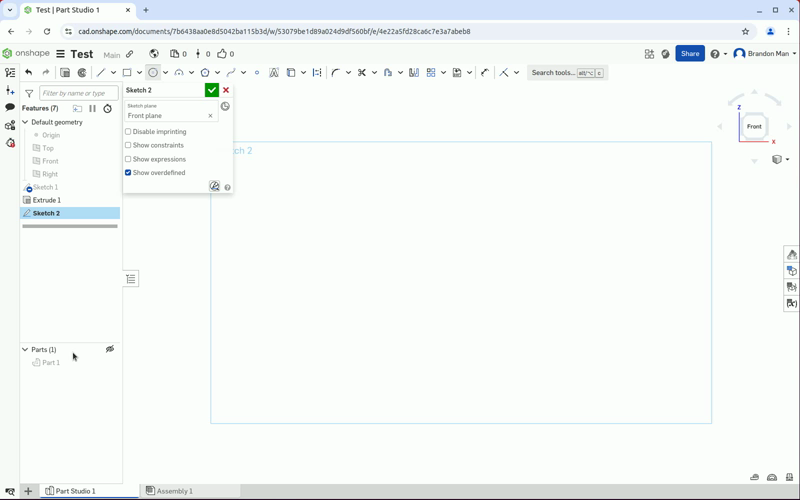
mouse_move(461, 282)
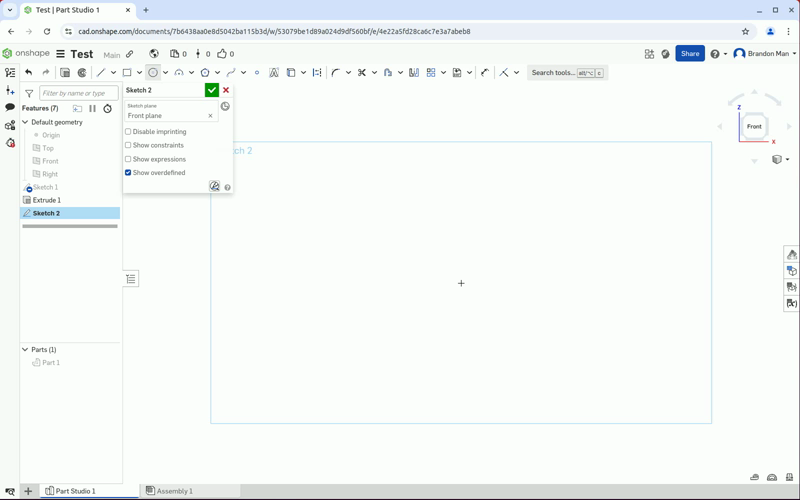
click(461, 282)
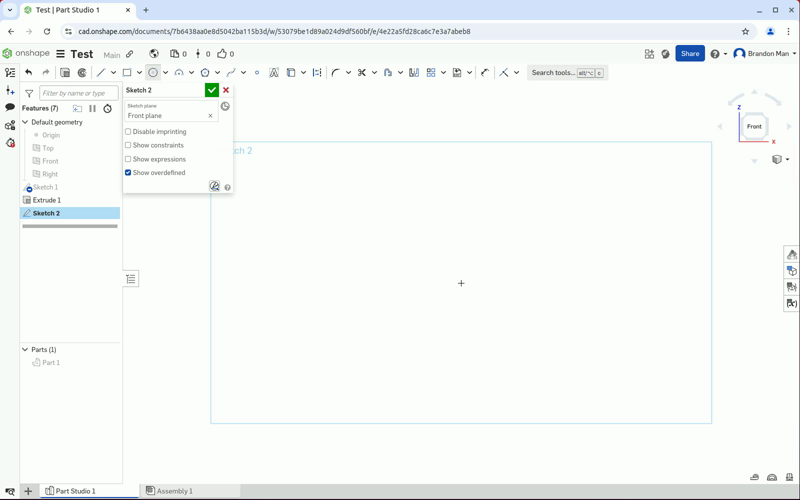
key_up(shift)
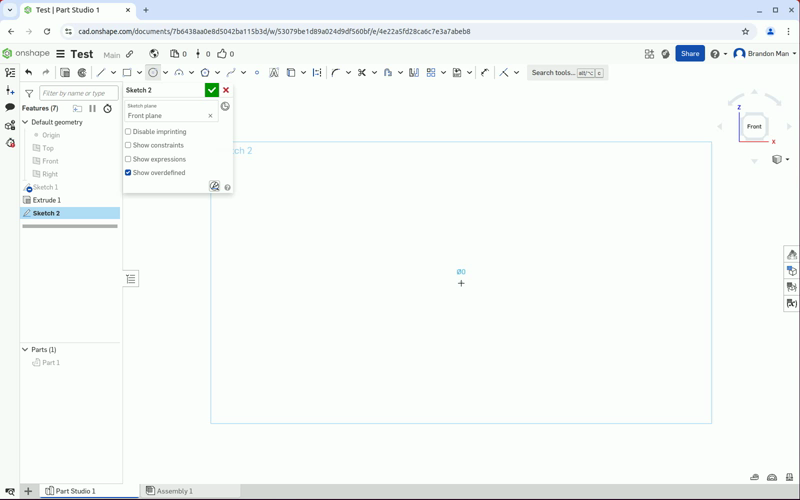
mouse_move(465, 282)
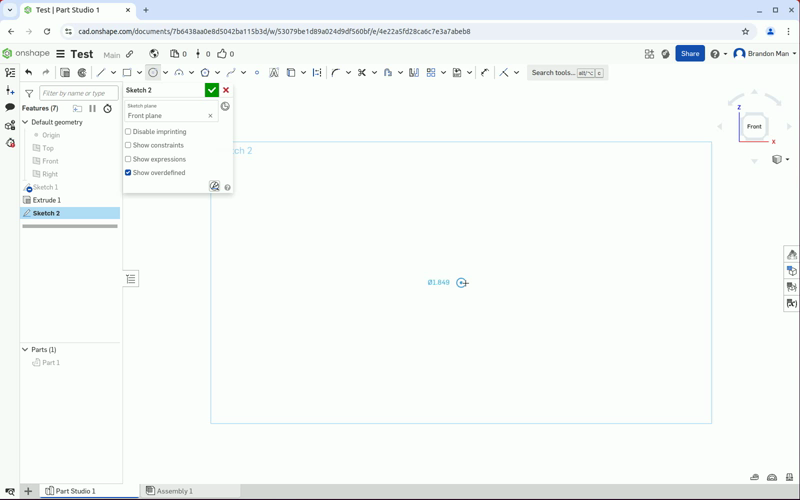
click(465, 282)
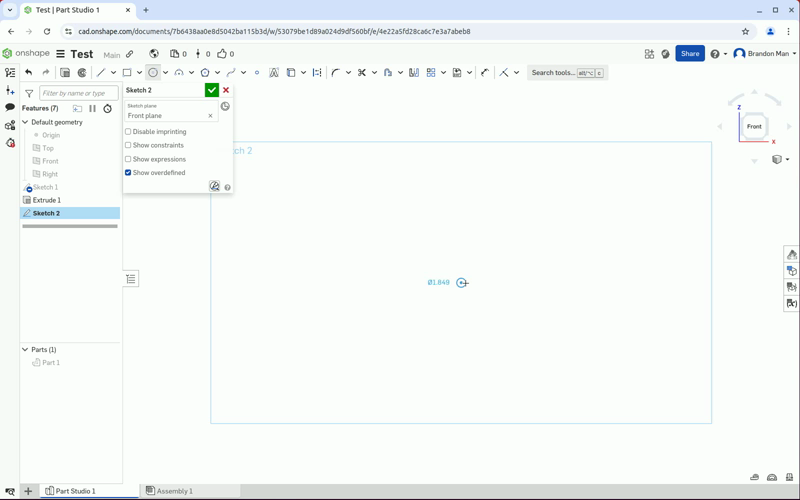
key(esc)
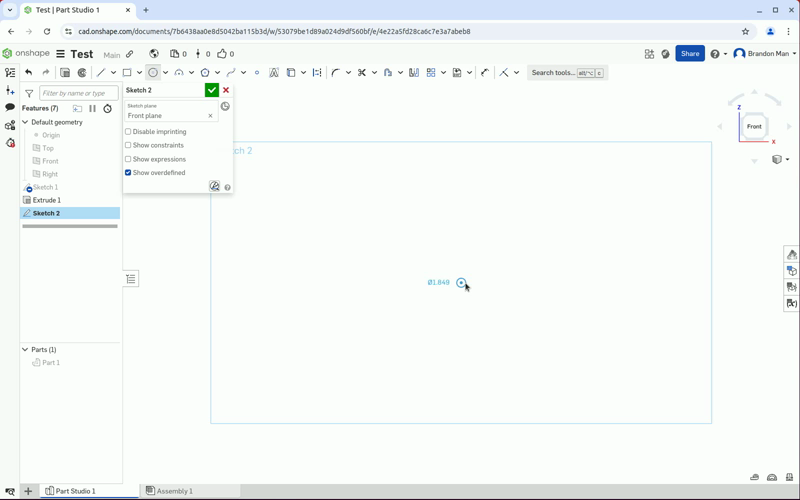
mouse_move(463, 282)
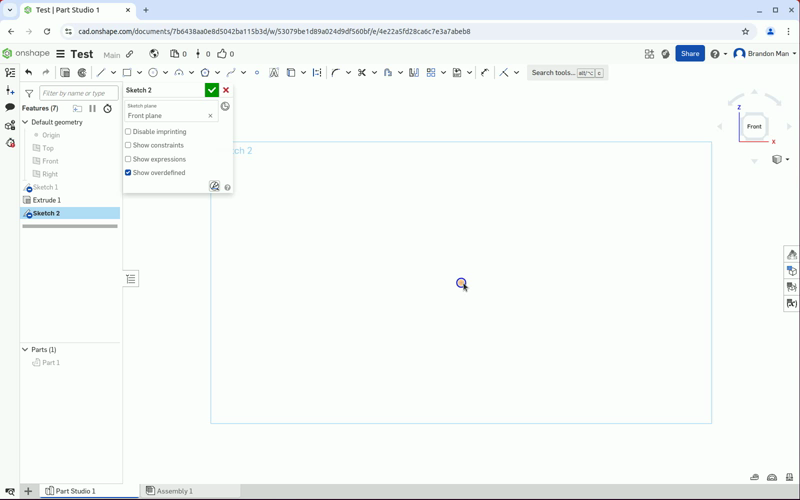
scroll(6)
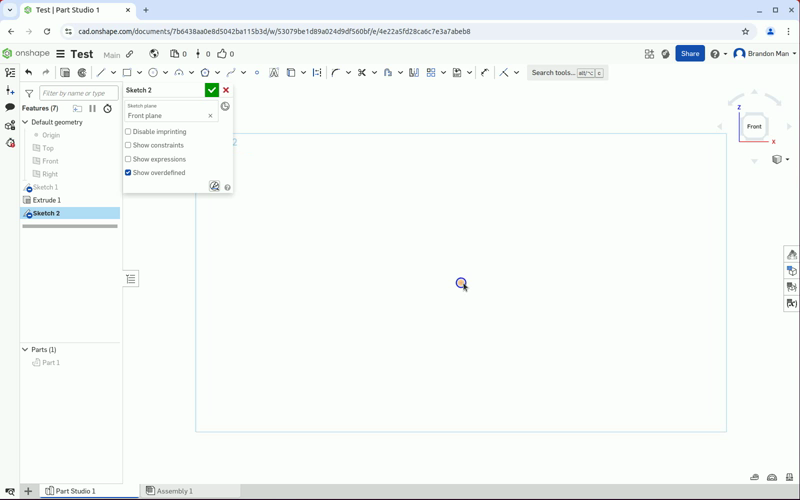
scroll(6)
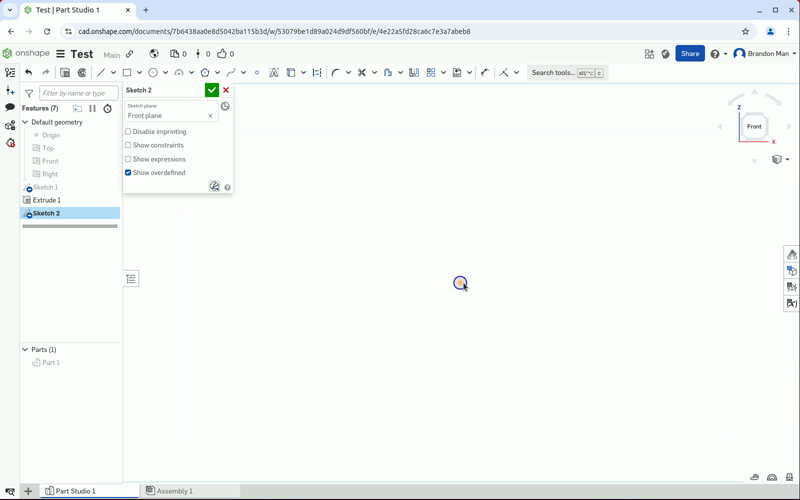
scroll(6)
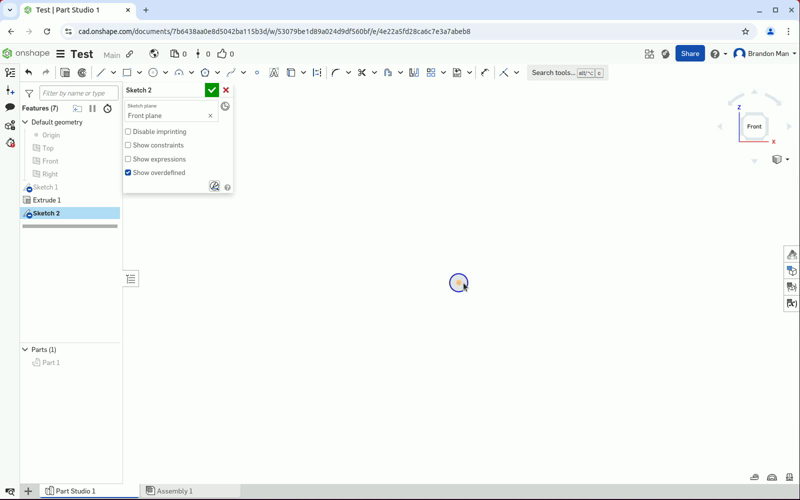
scroll(6)
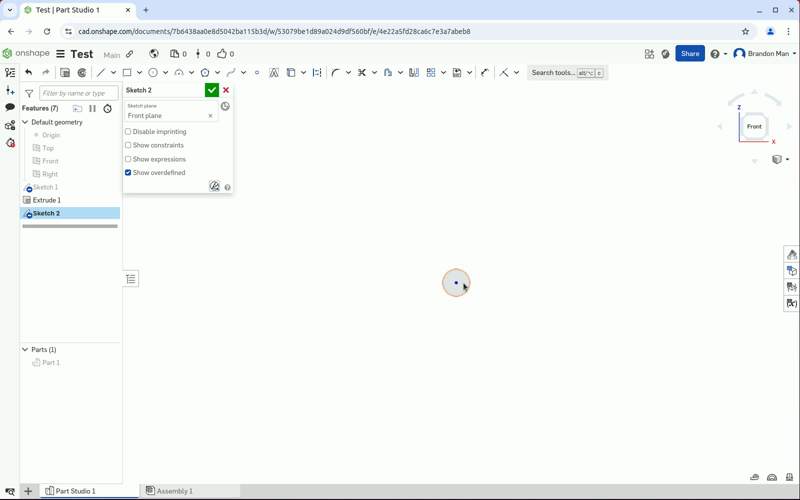
scroll(6)
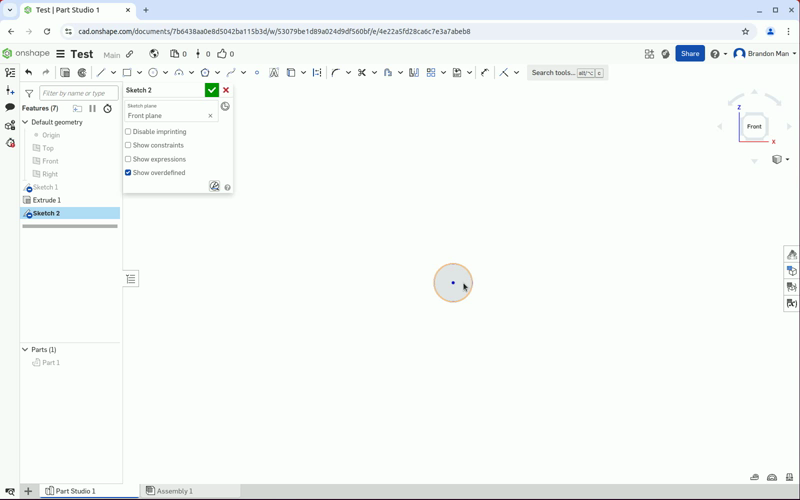
scroll(6)
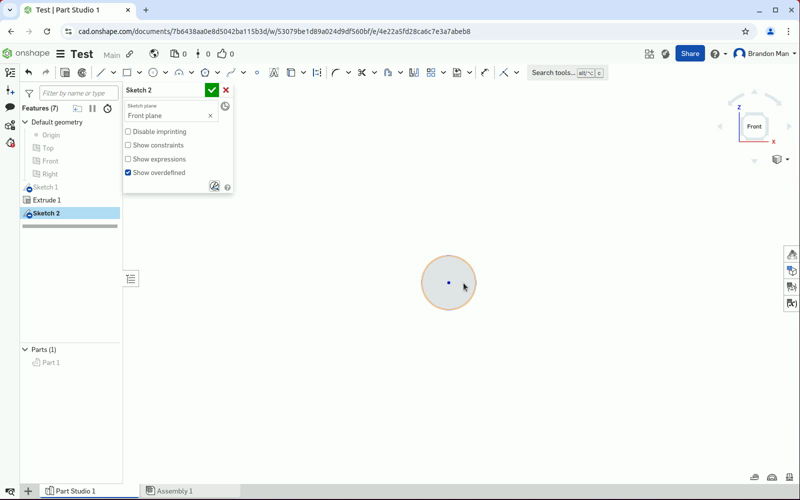
scroll(6)
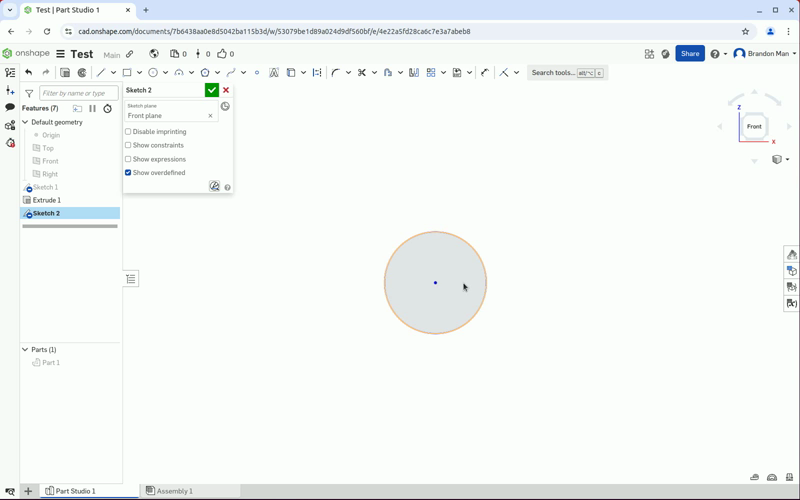
click(463, 282)
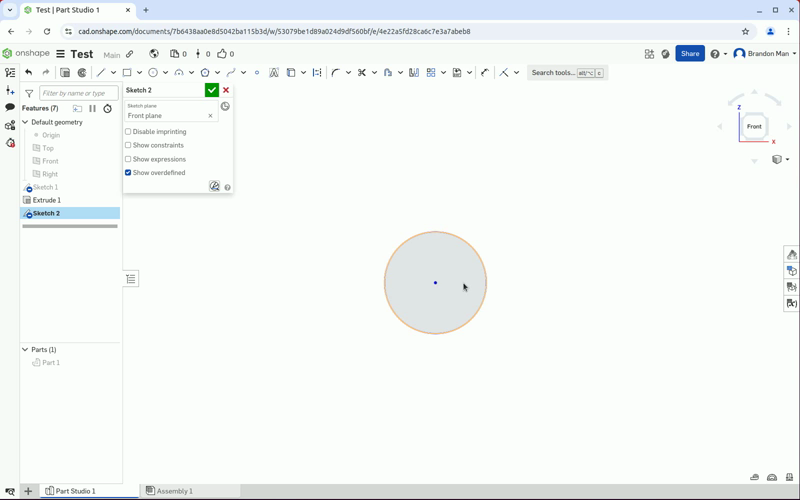
scroll(-6)
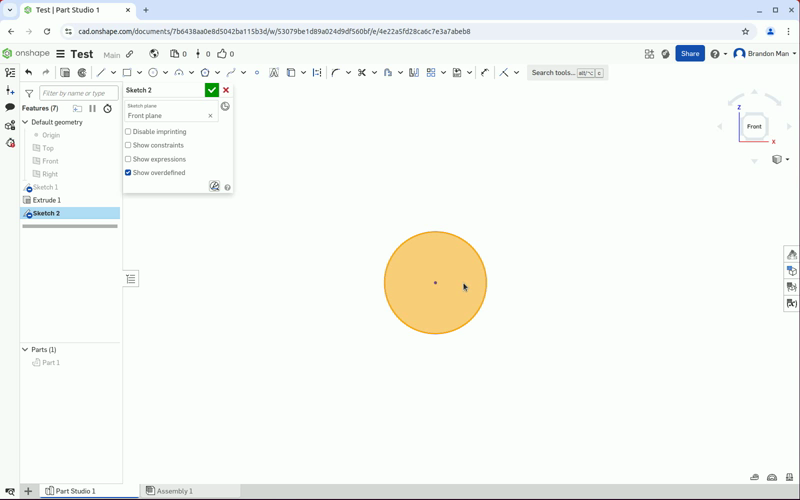
scroll(-6)
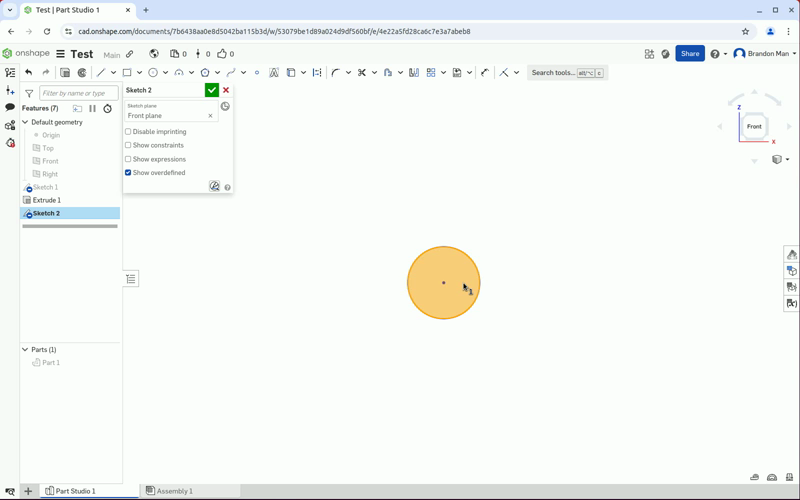
scroll(-6)
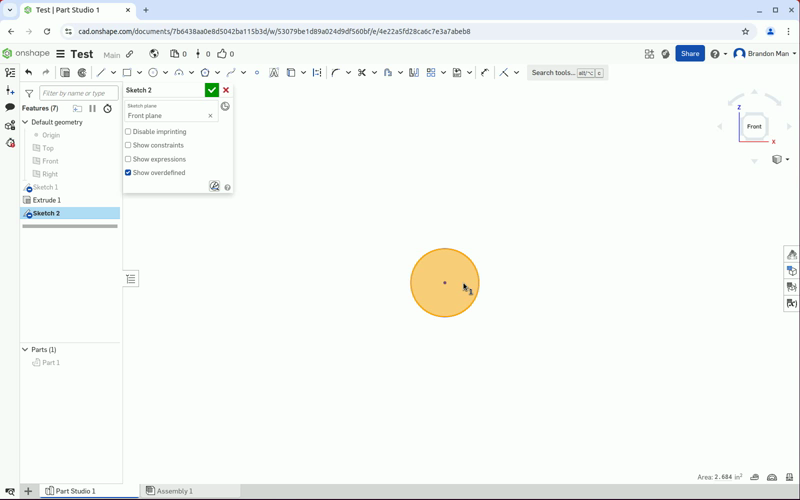
scroll(-6)
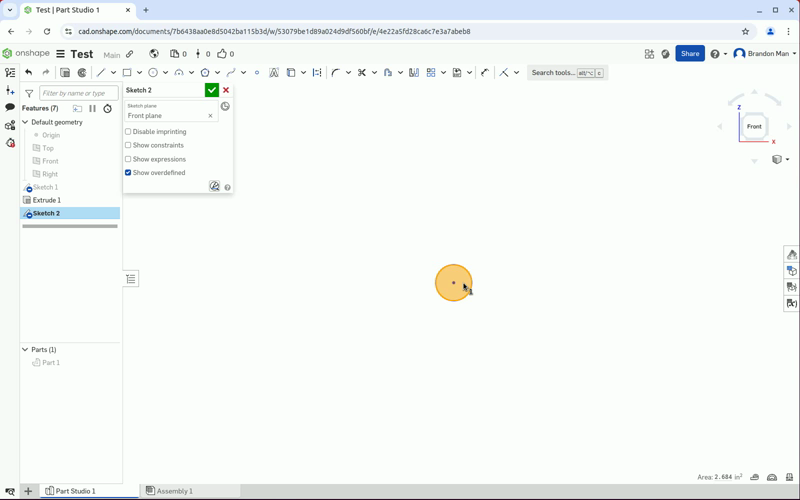
scroll(-6)
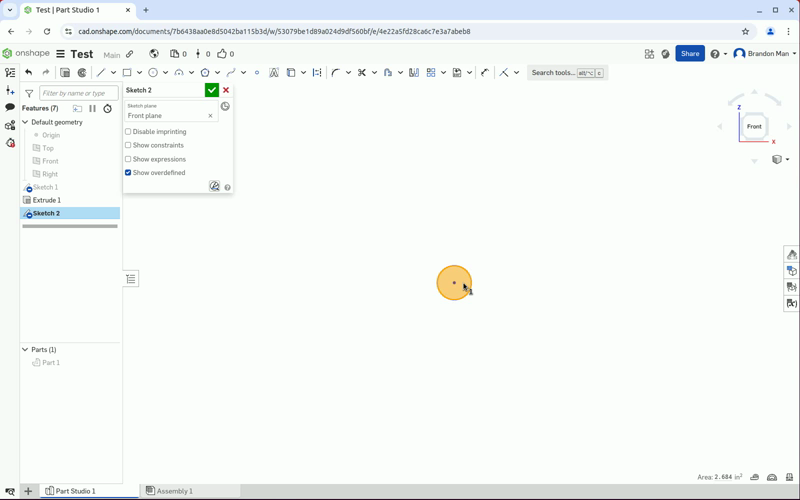
scroll(-6)
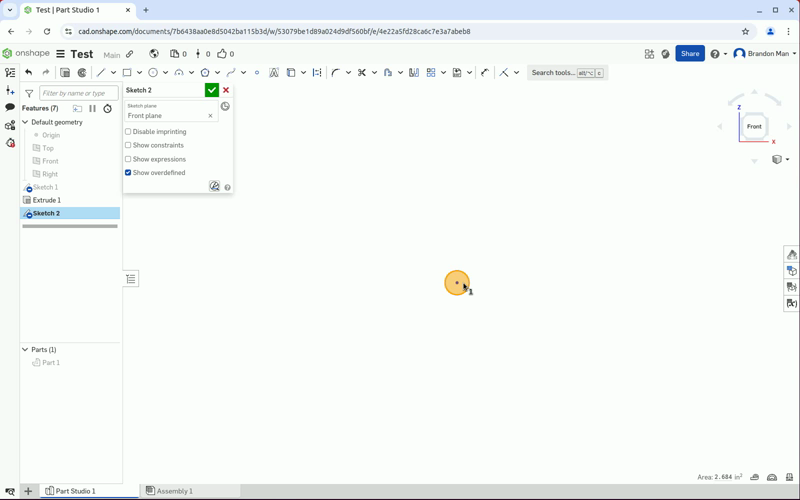
scroll(-6)
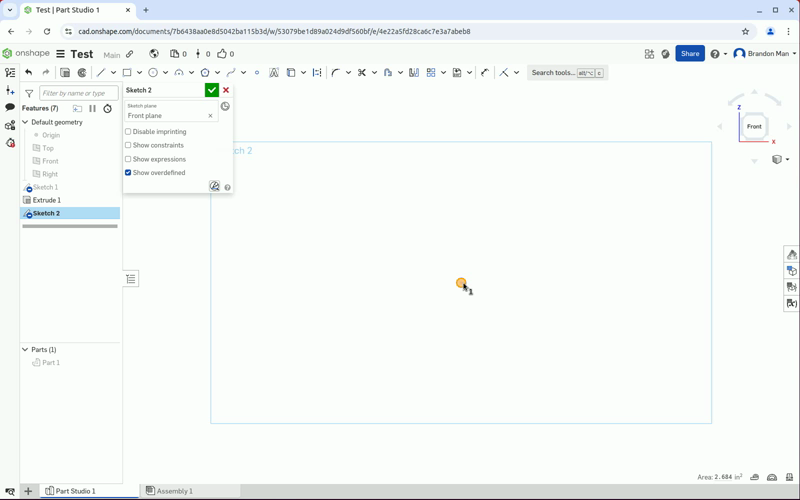
mouse_move(73, 352)
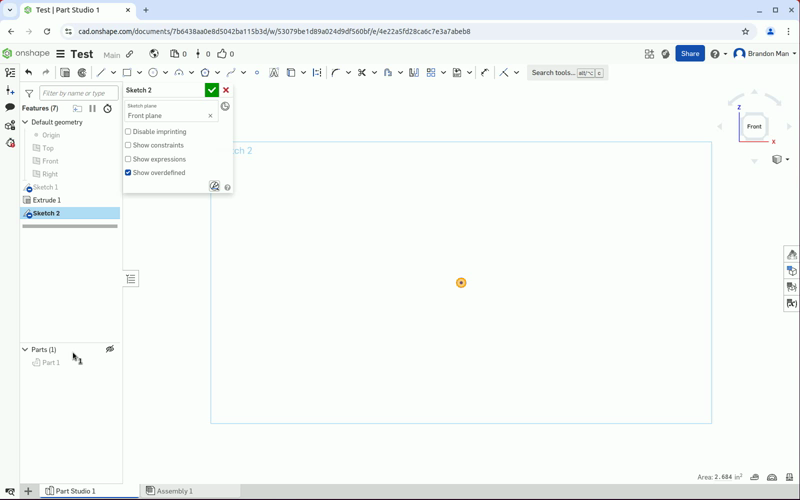
key(shift+y)
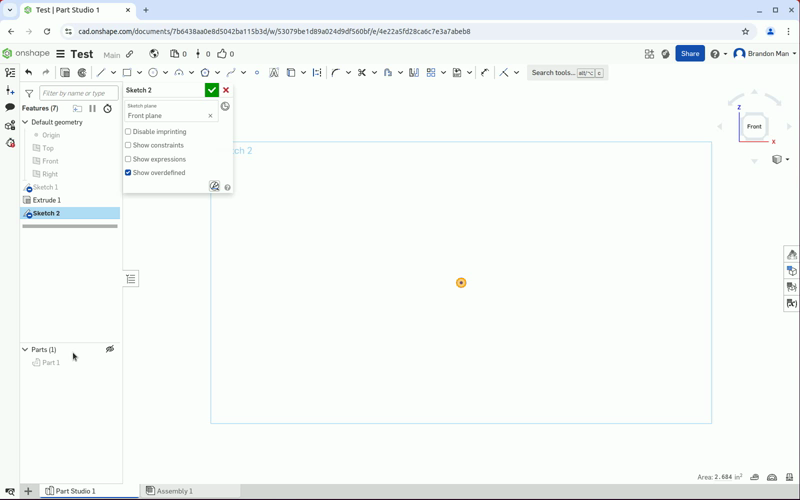
key(shift+e)
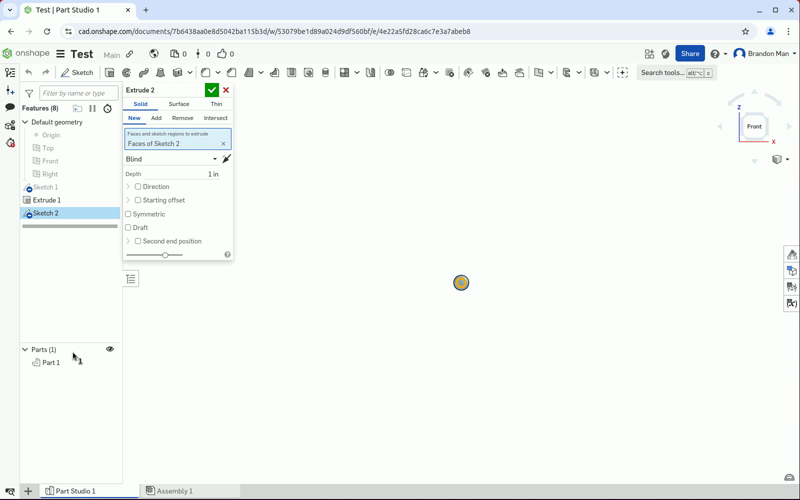
mouse_move(143, 106)
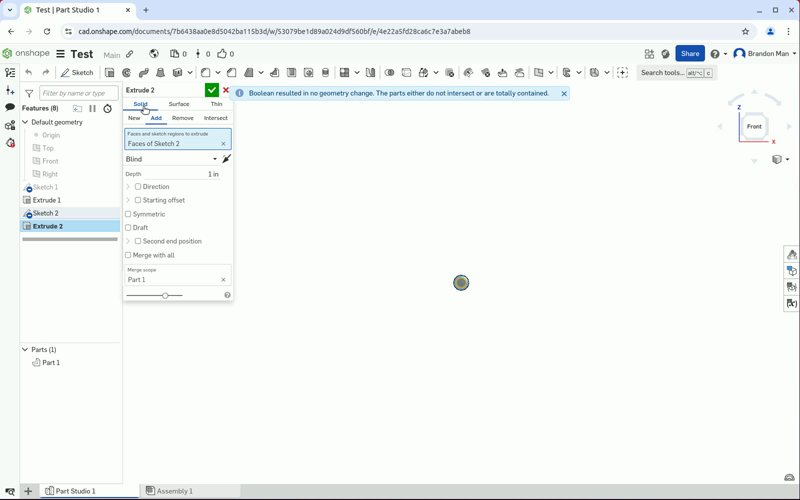
click(143, 106)
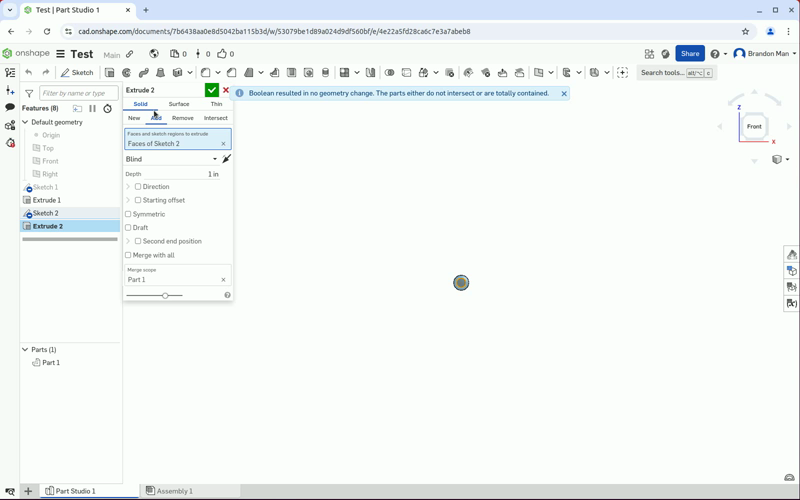
mouse_move(186, 120)
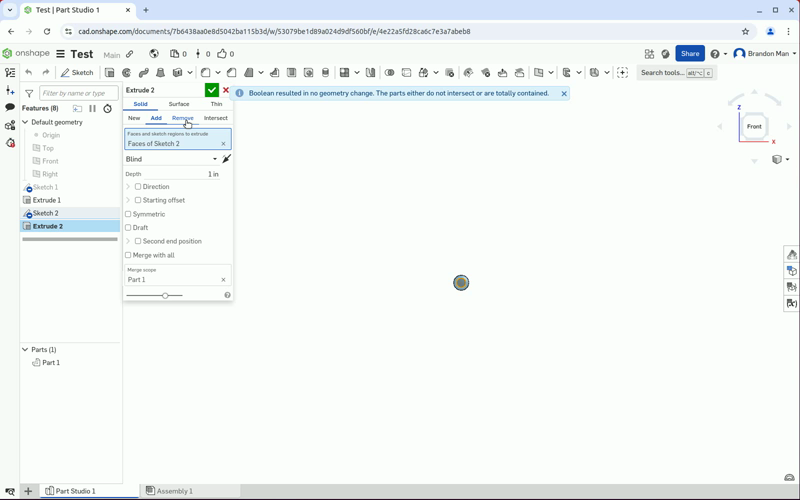
click(186, 120)
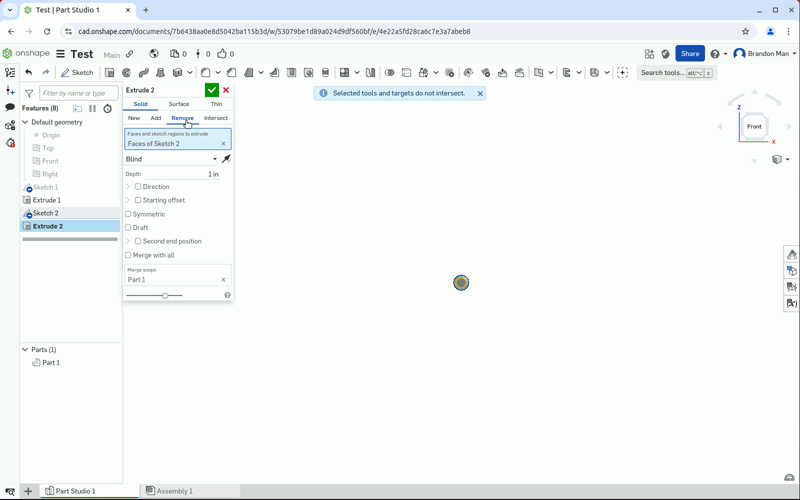
key(tab, 4)
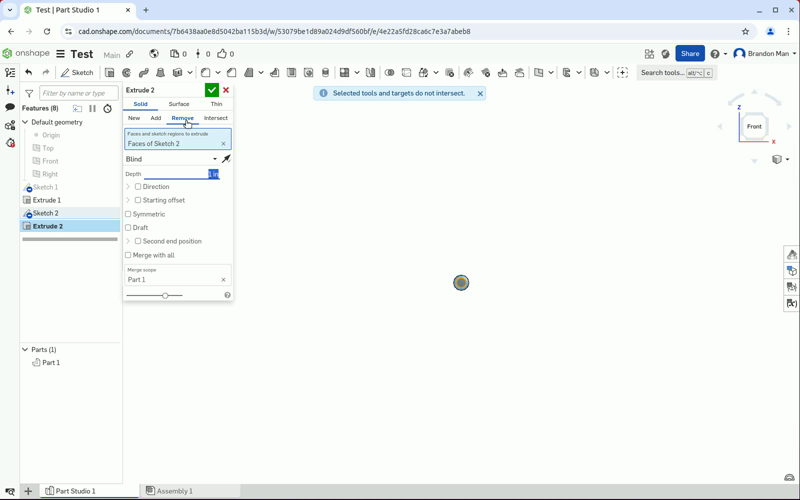
text(-3.37)
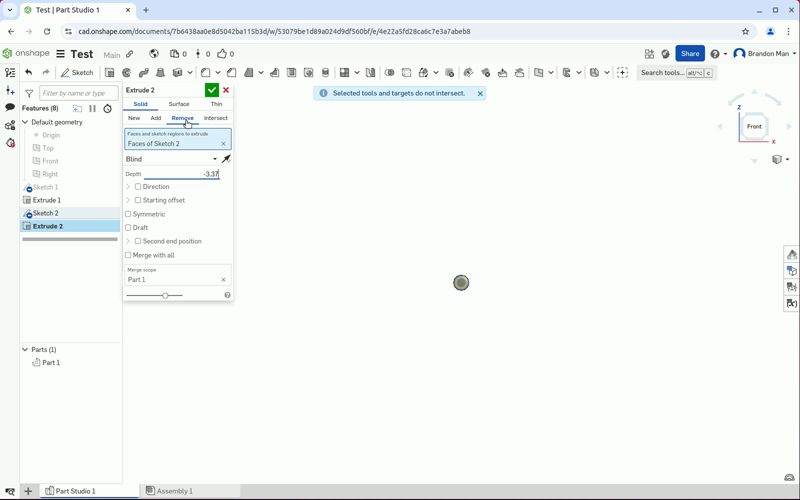
key(tab, 6)
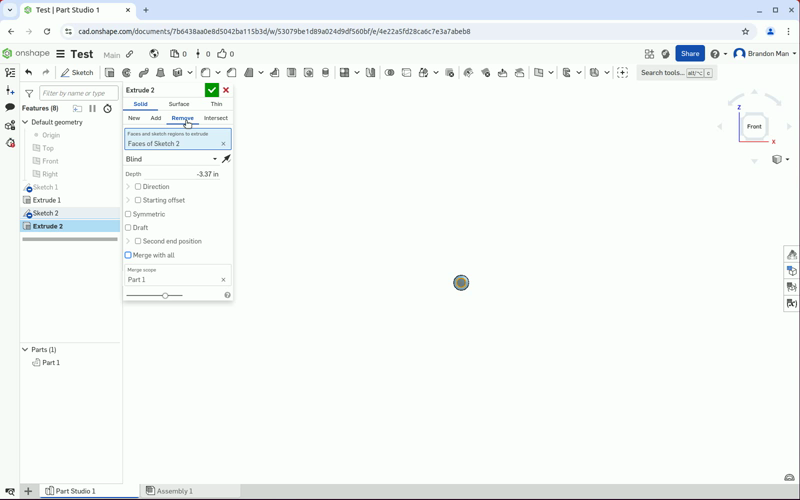
key(space)
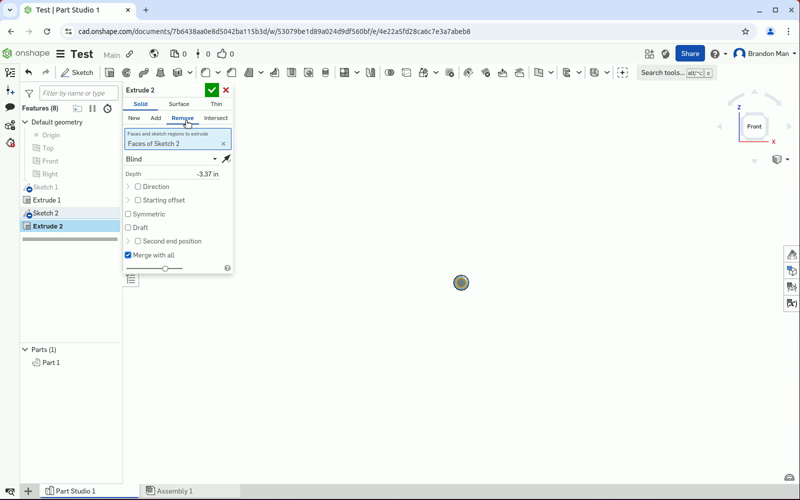
key(enter)
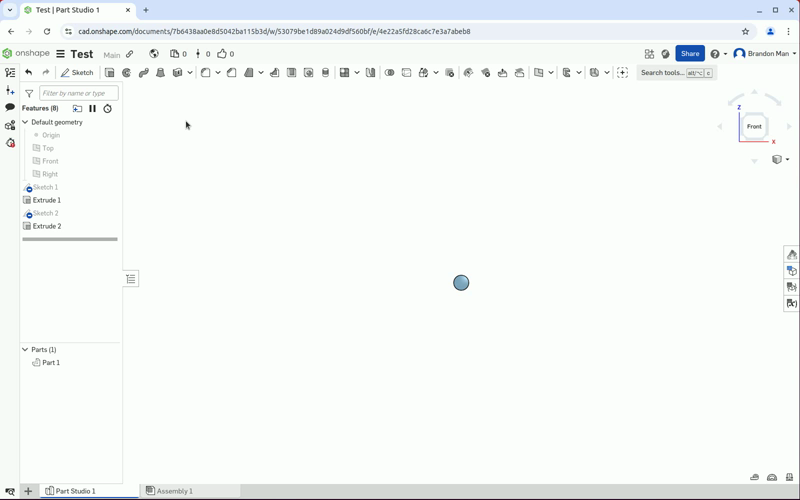
key(shift+h)
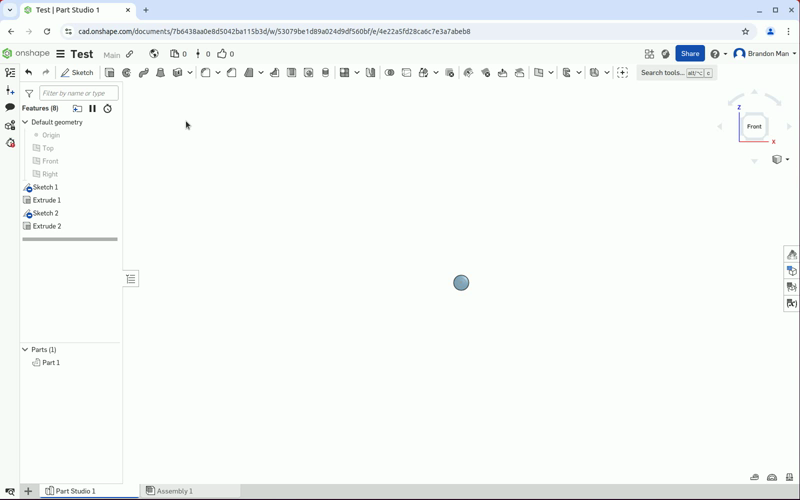
key(shift+h)
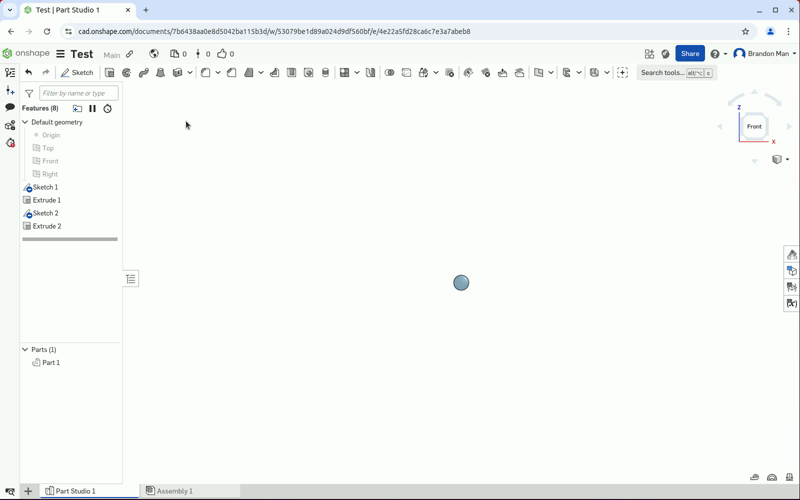
key(shift+7)
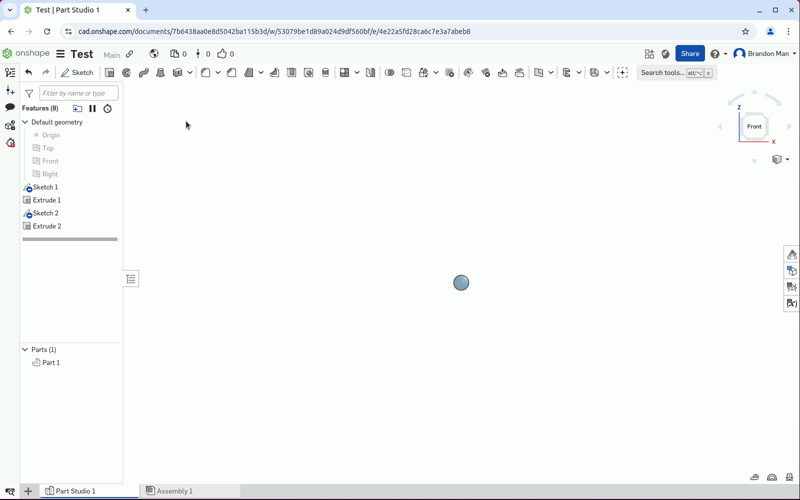
key(left, 2)
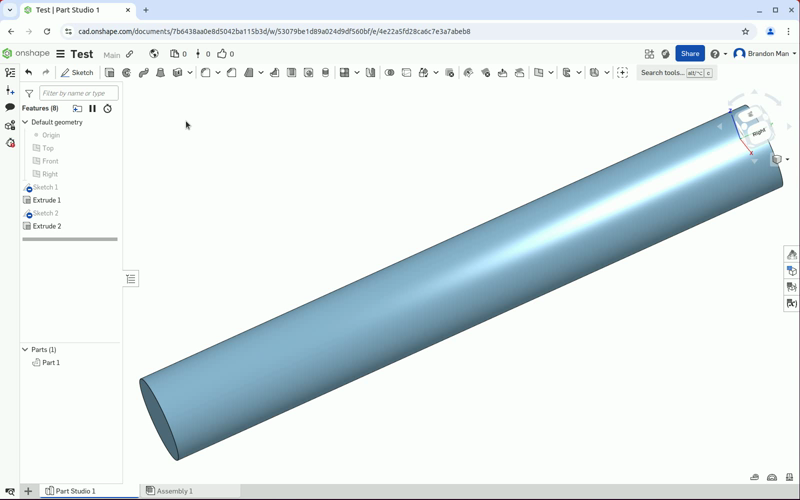
key(down, 2)
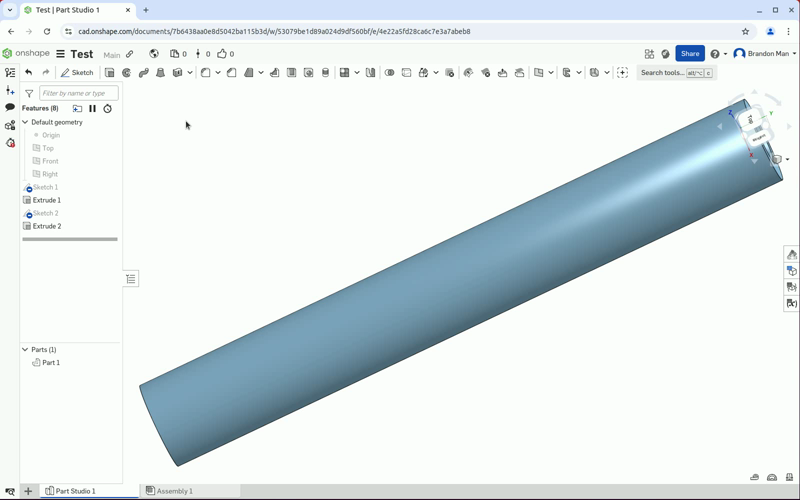
key(up, 2)
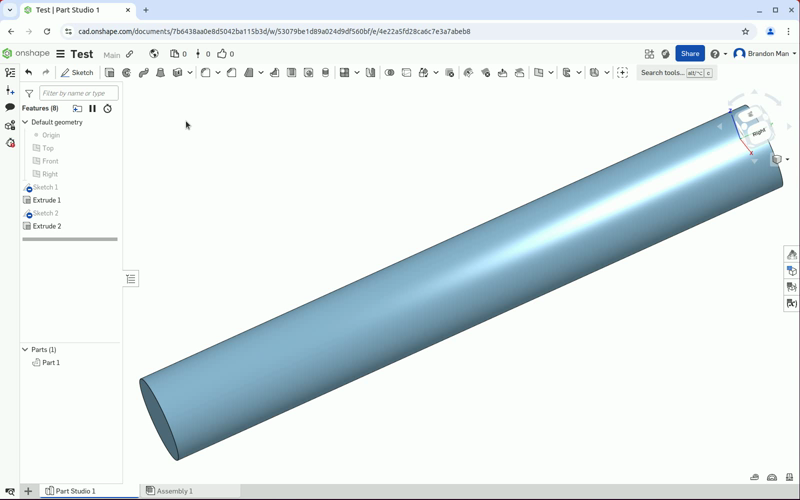
key(right, 2)
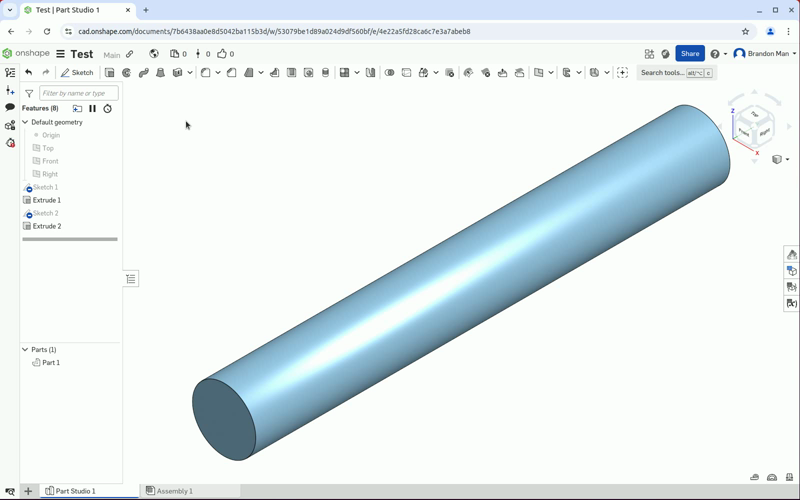
mouse_move(73, 189)
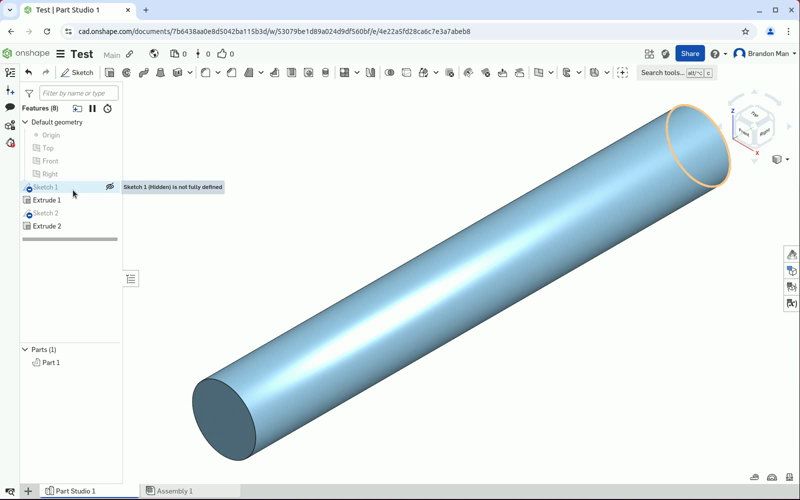
click(73, 189)